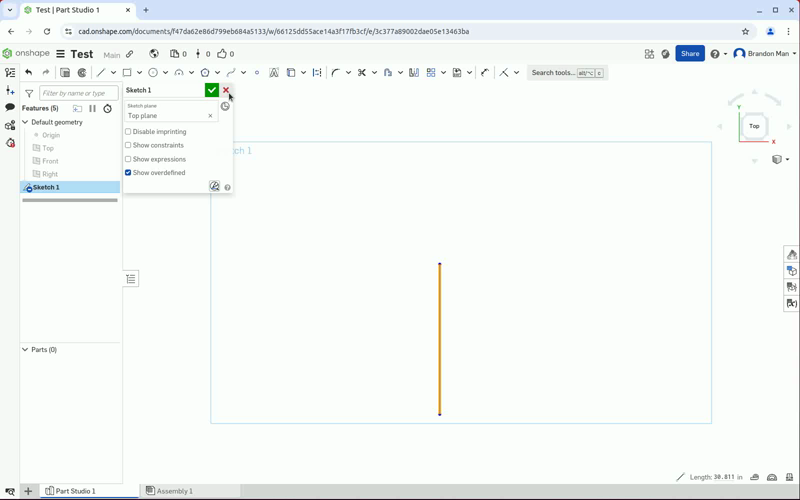
key(shift+h)
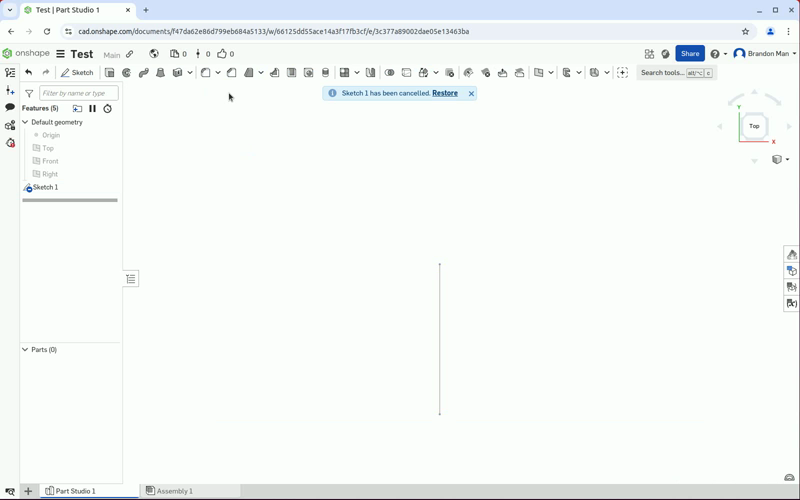
key(shift+s)
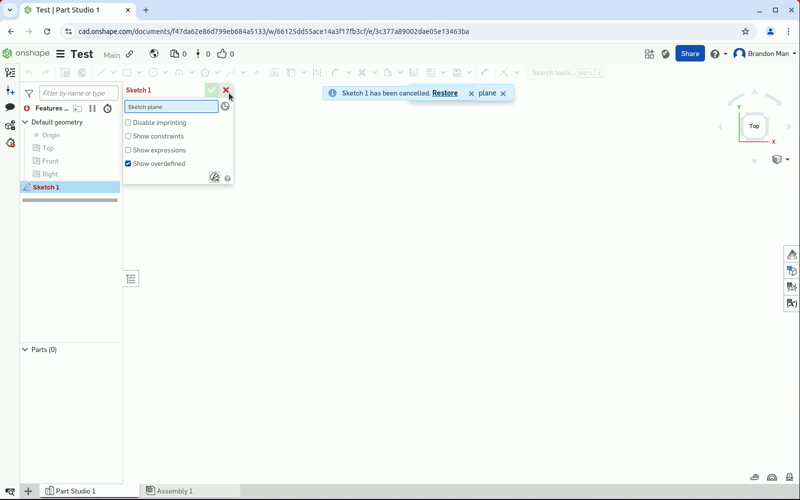
mouse_move(73, 150)
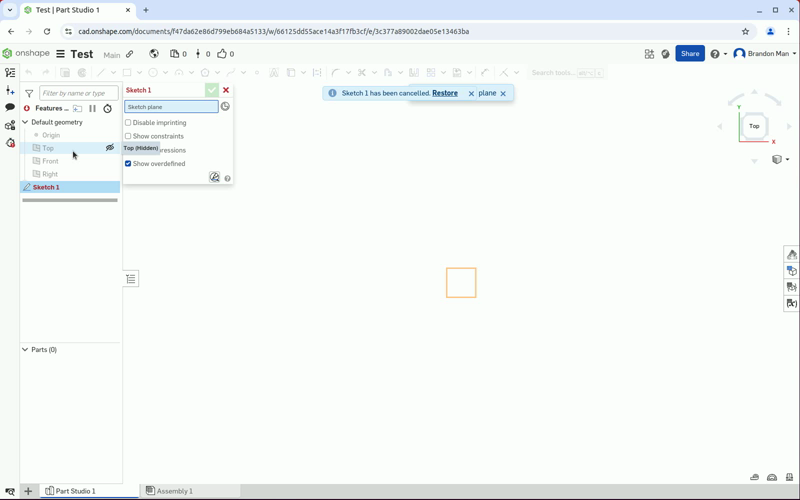
click(73, 150)
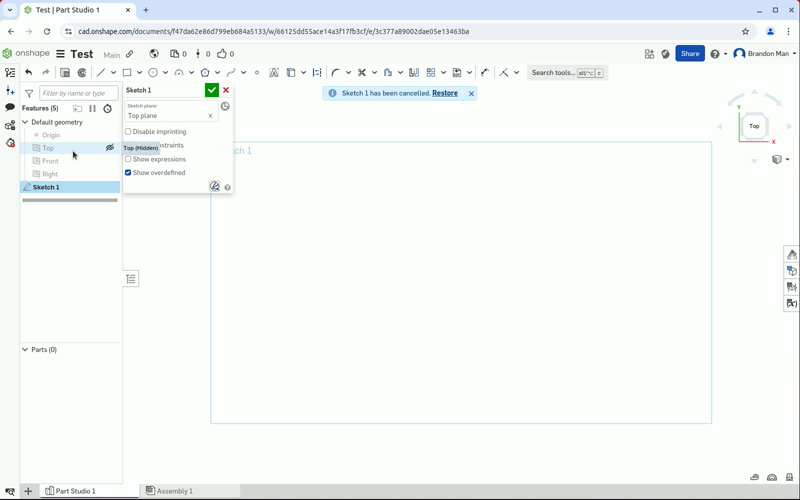
mouse_move(73, 352)
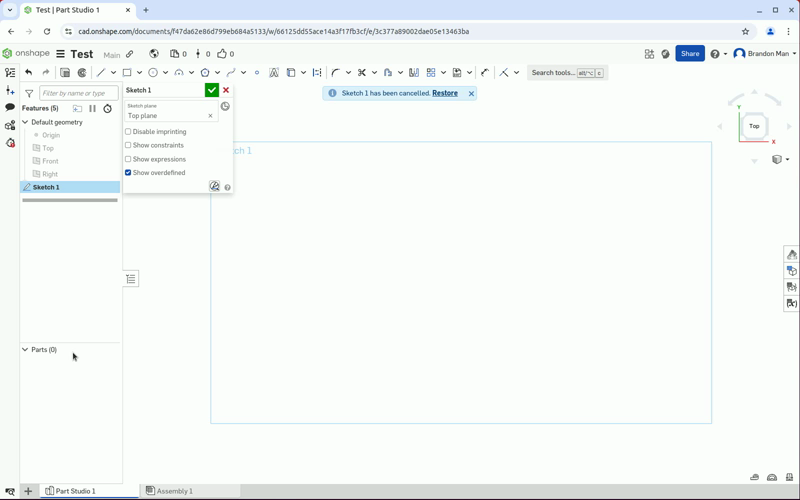
key(y)
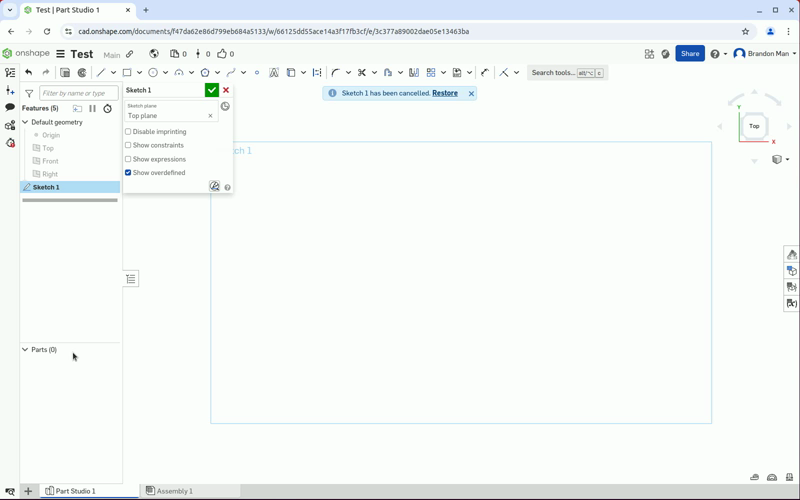
key(l)
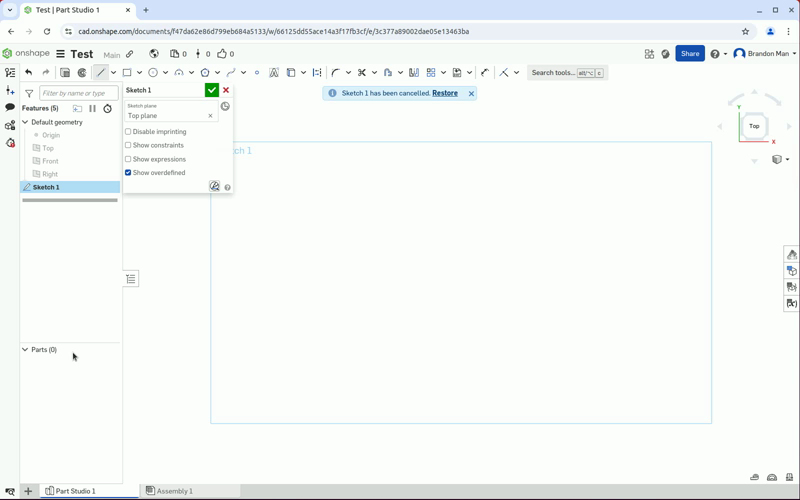
key_down(shift)
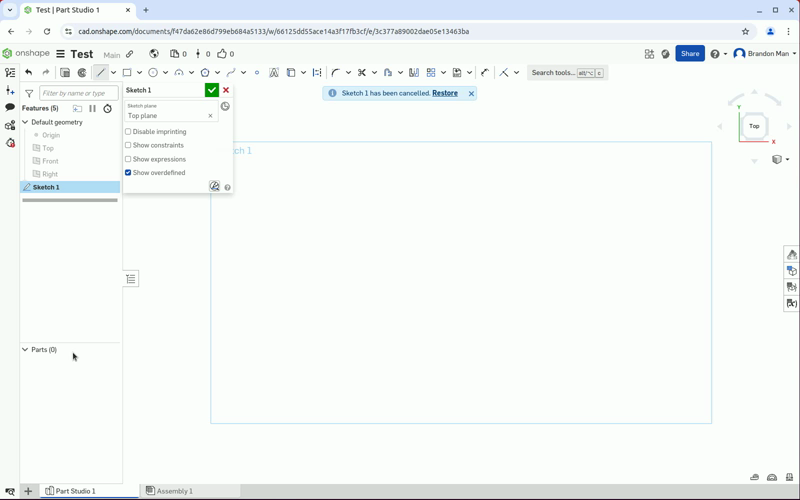
mouse_move(460, 282)
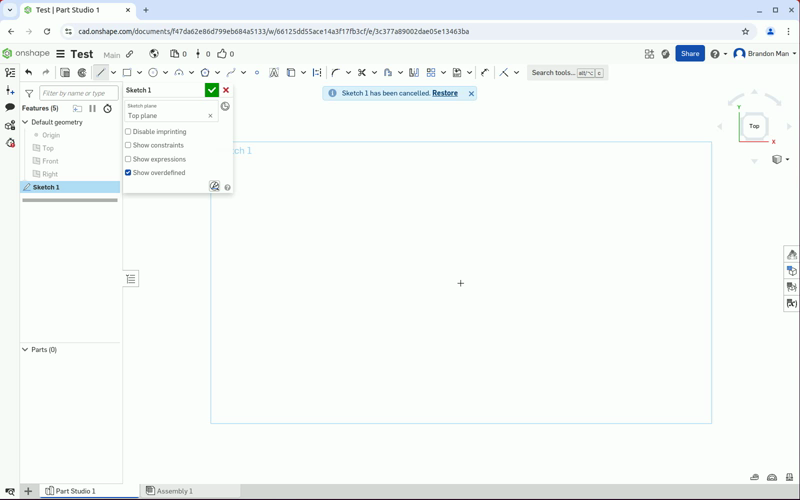
click(460, 282)
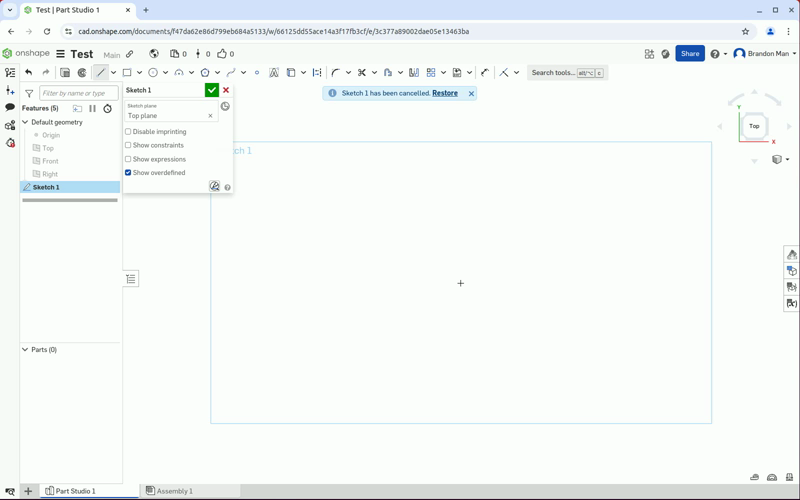
key_up(shift)
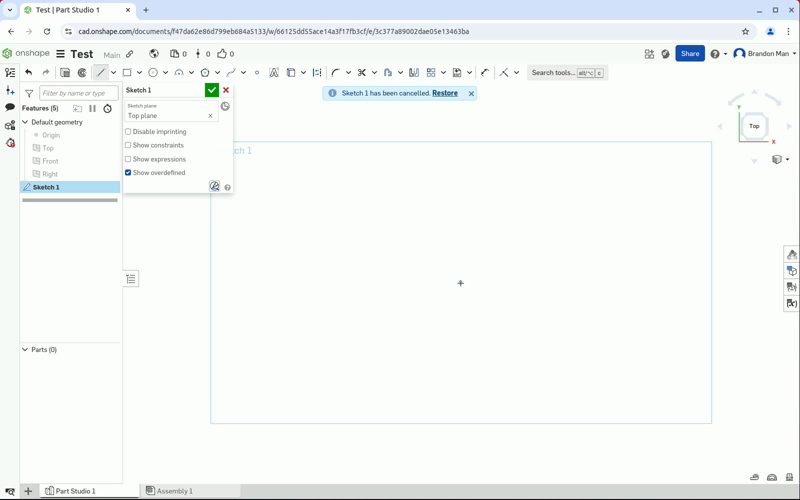
key_down(shift)
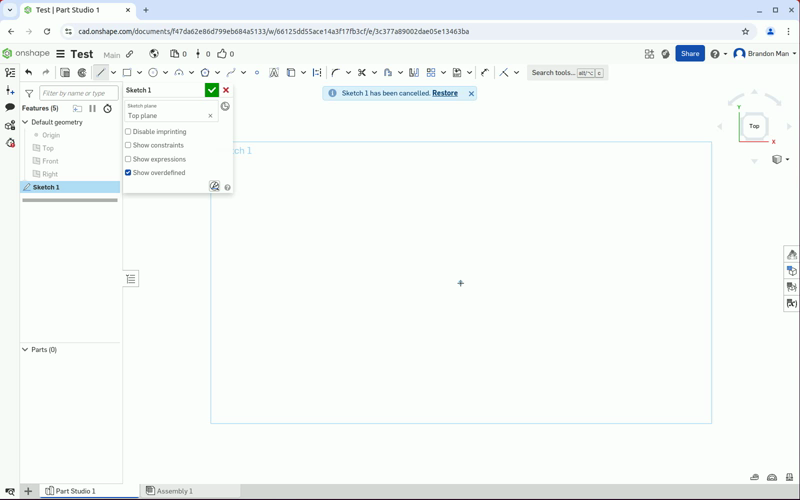
mouse_move(573, 282)
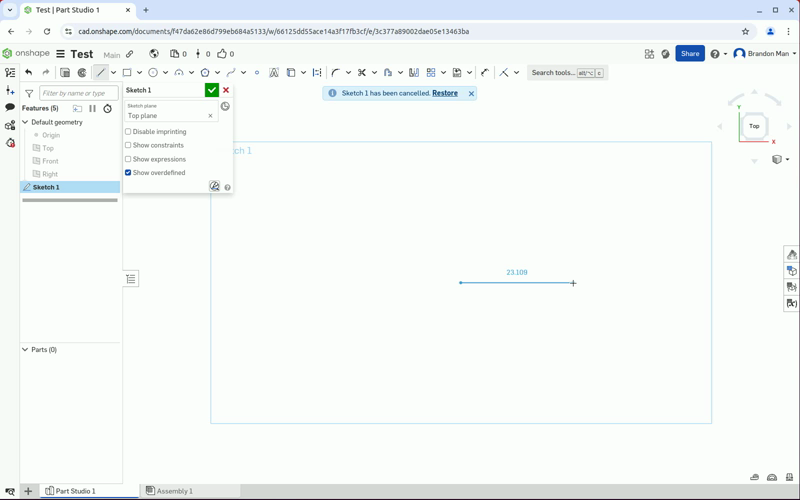
click(573, 282)
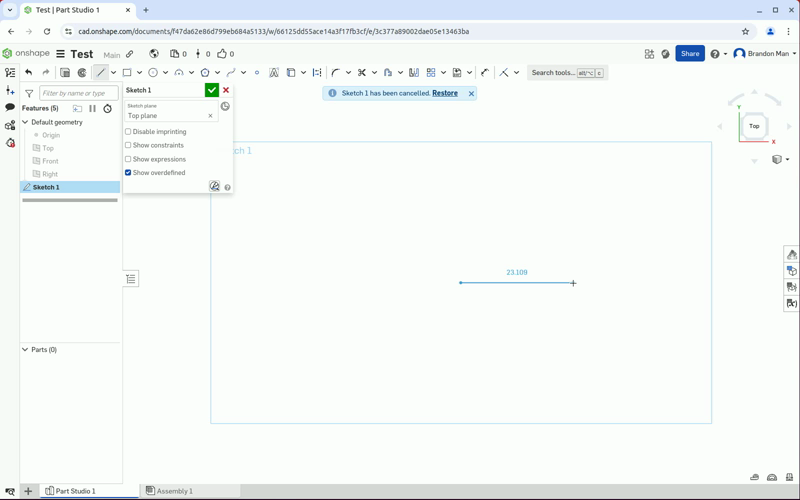
key_up(shift)
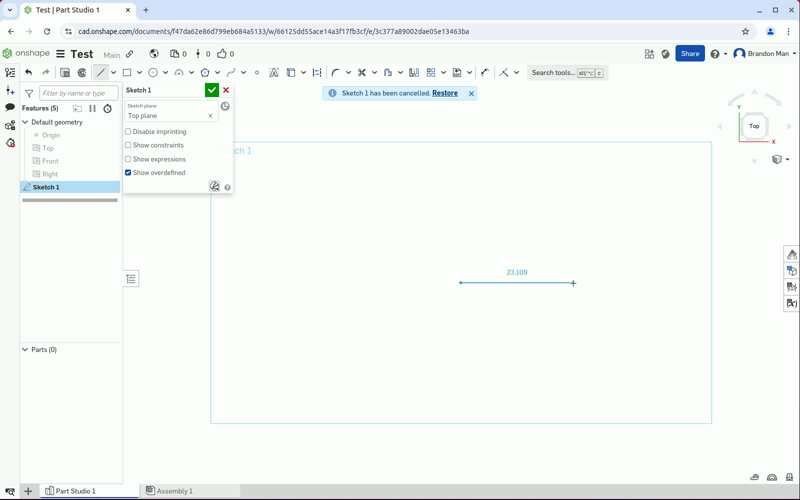
key_down(shift)
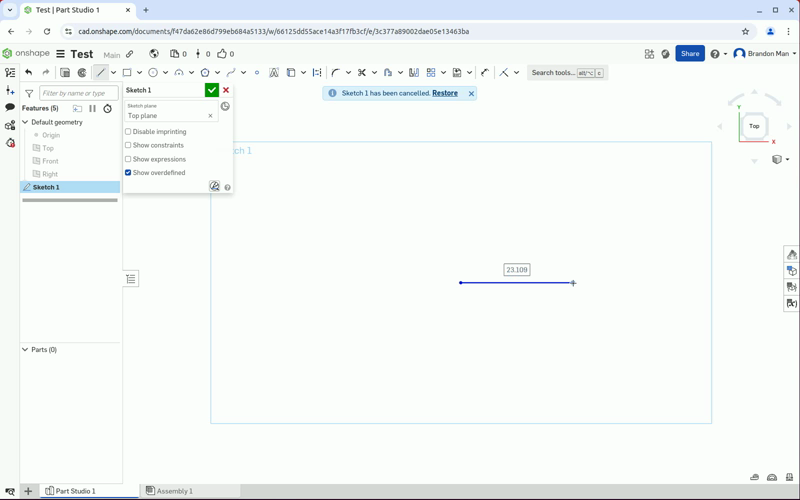
mouse_move(589, 282)
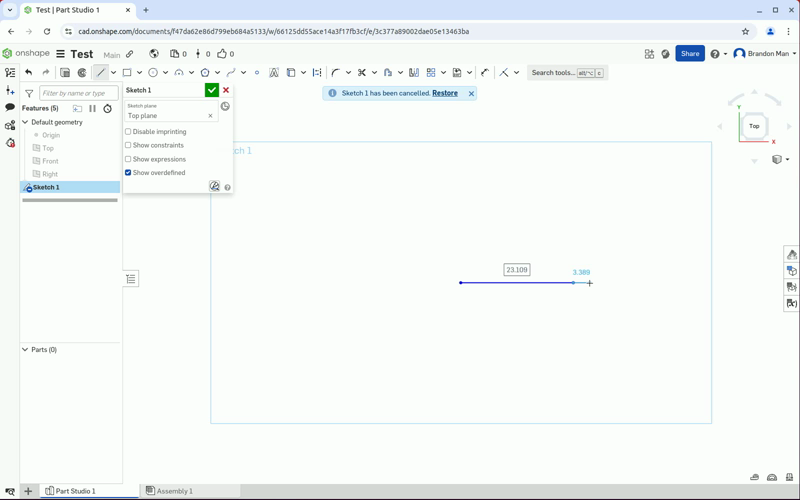
mouse_move(573, 281)
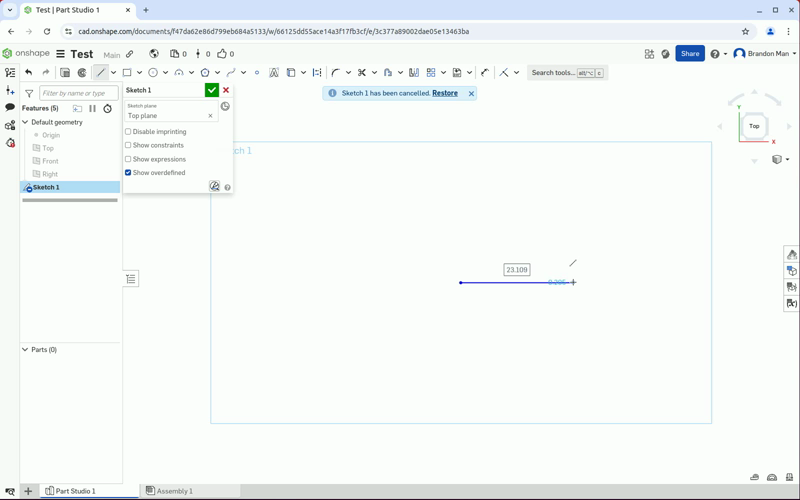
scroll(6)
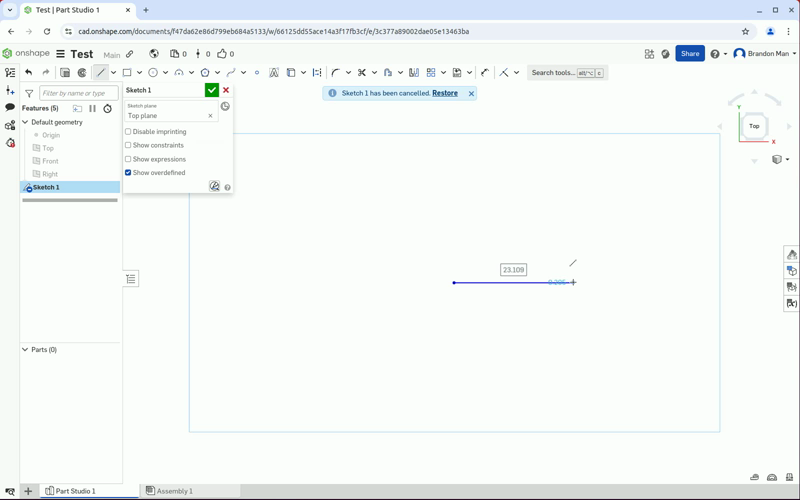
scroll(6)
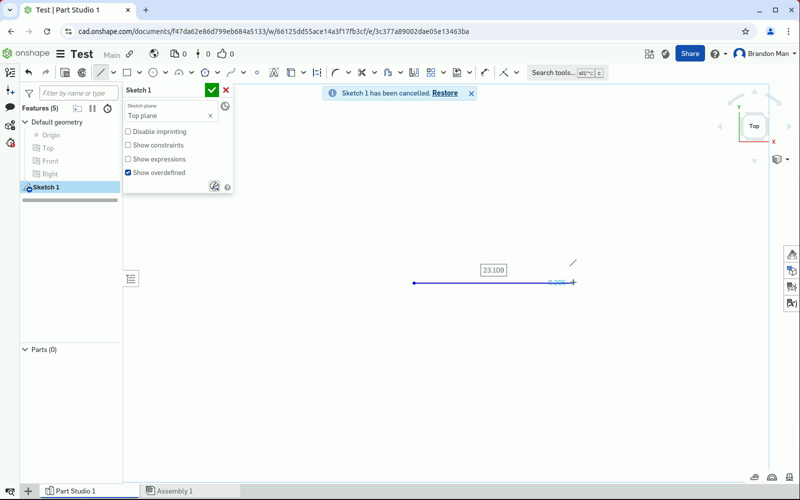
scroll(6)
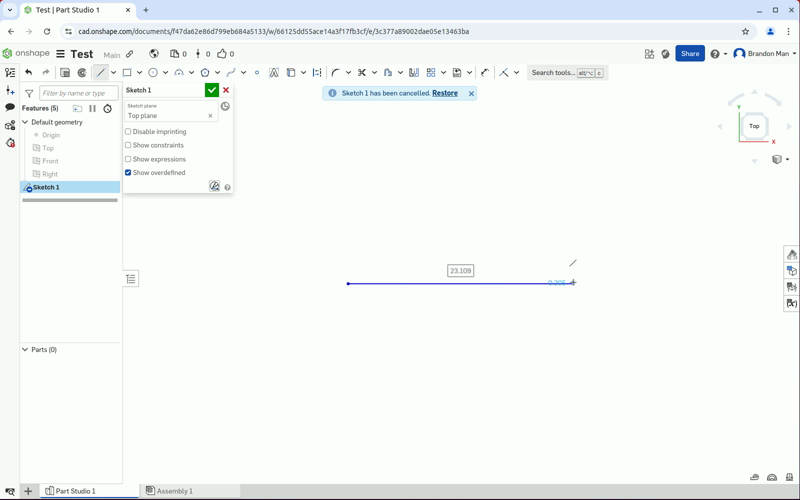
scroll(6)
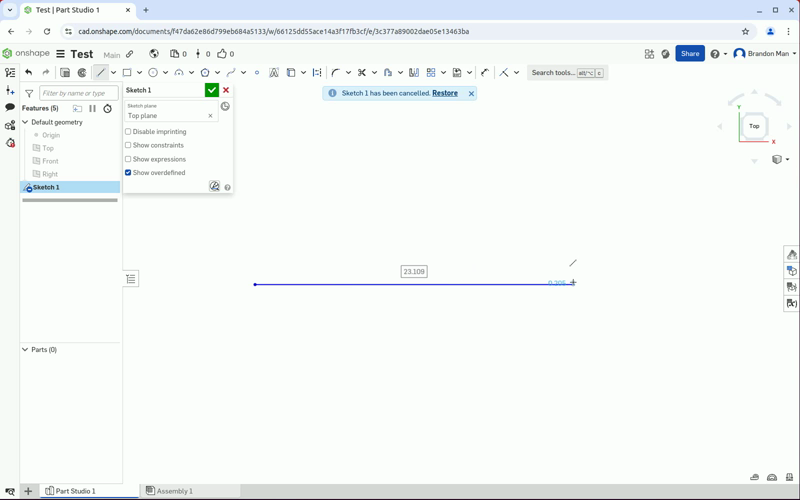
scroll(6)
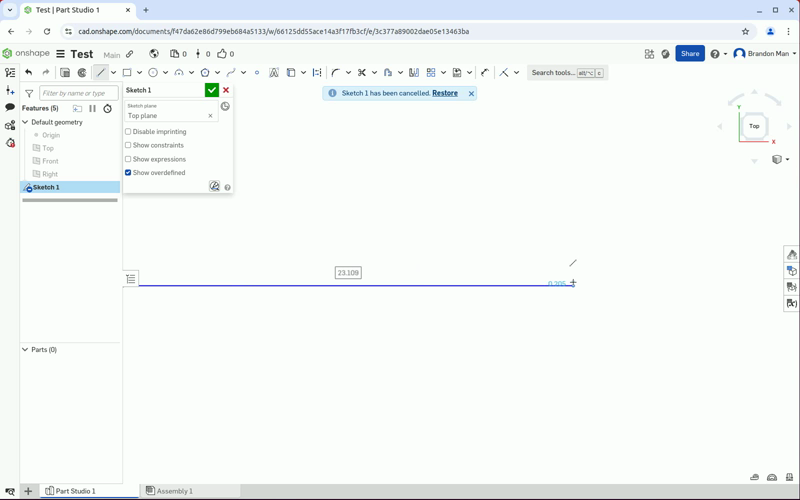
scroll(6)
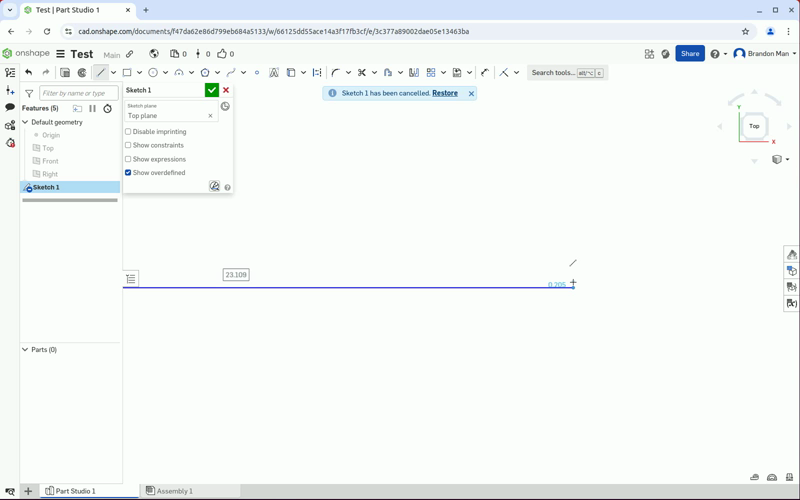
scroll(6)
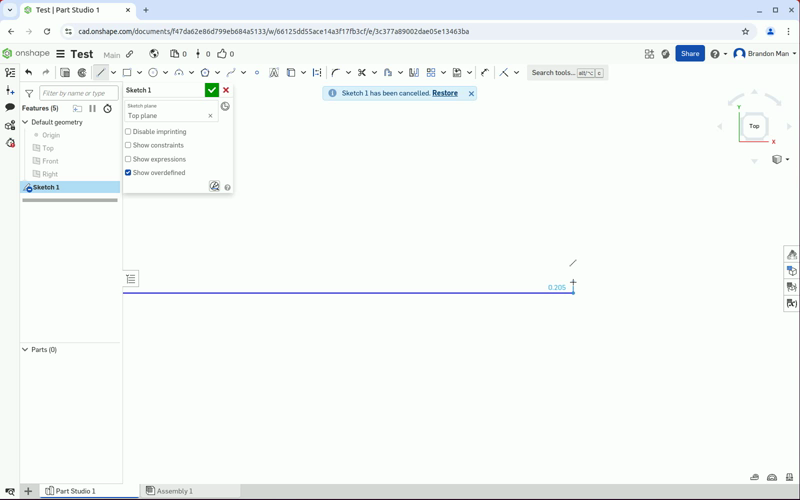
click(573, 281)
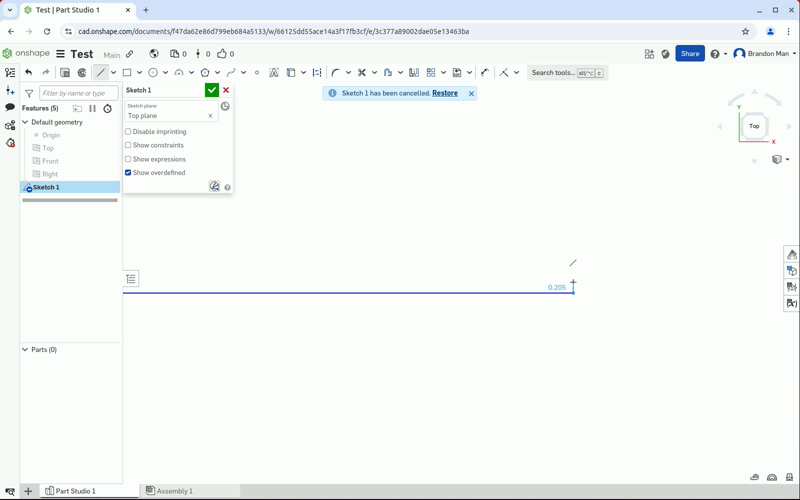
scroll(-6)
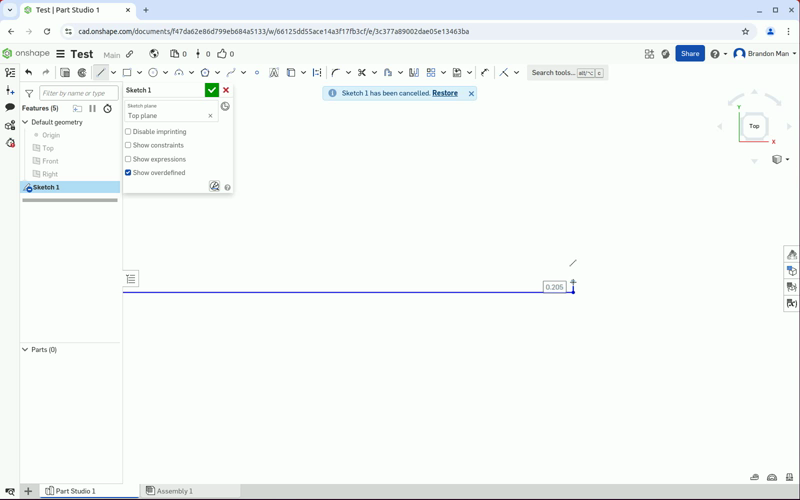
scroll(-6)
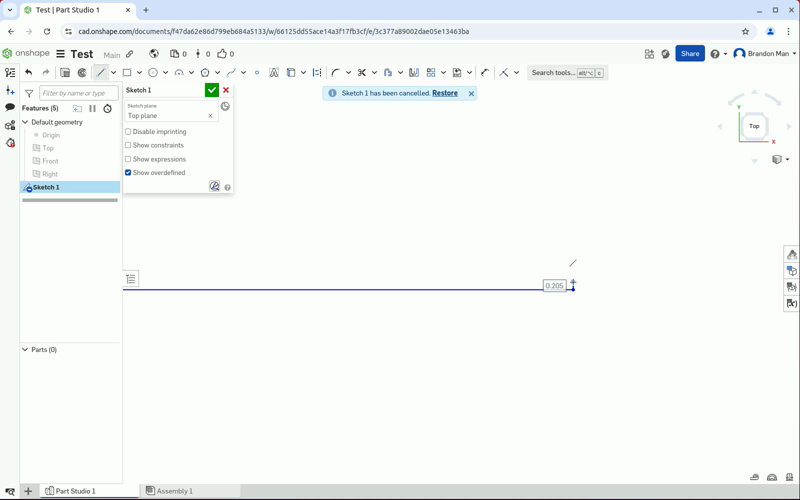
scroll(-6)
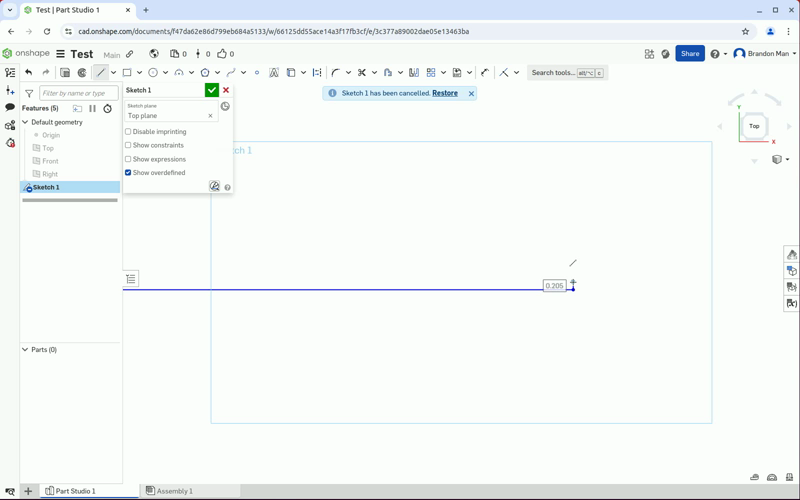
scroll(-6)
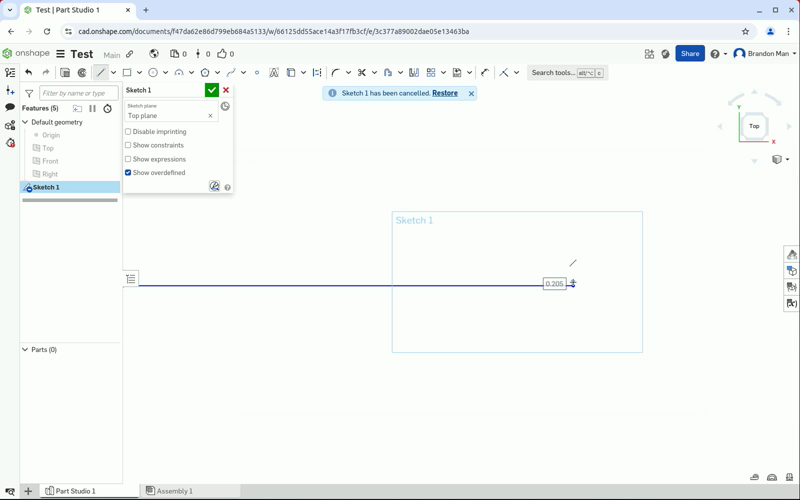
scroll(-6)
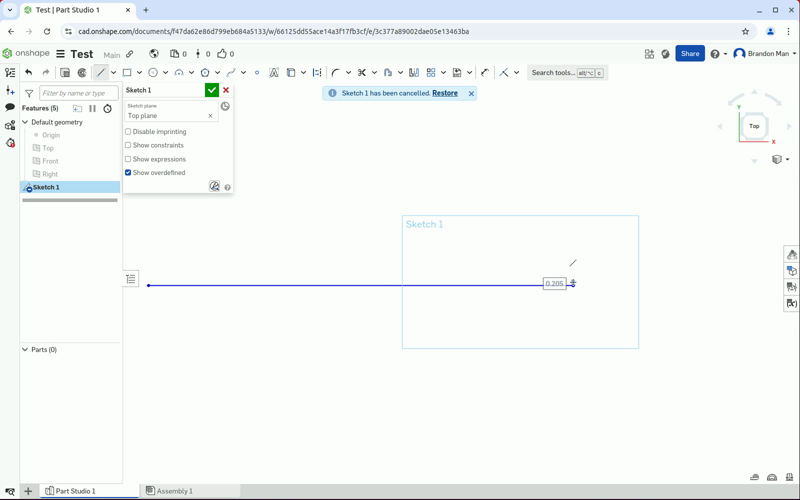
scroll(-6)
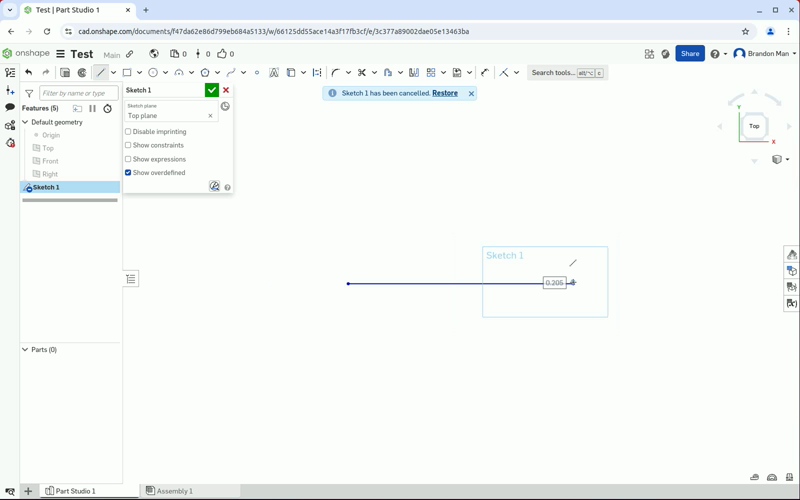
scroll(-6)
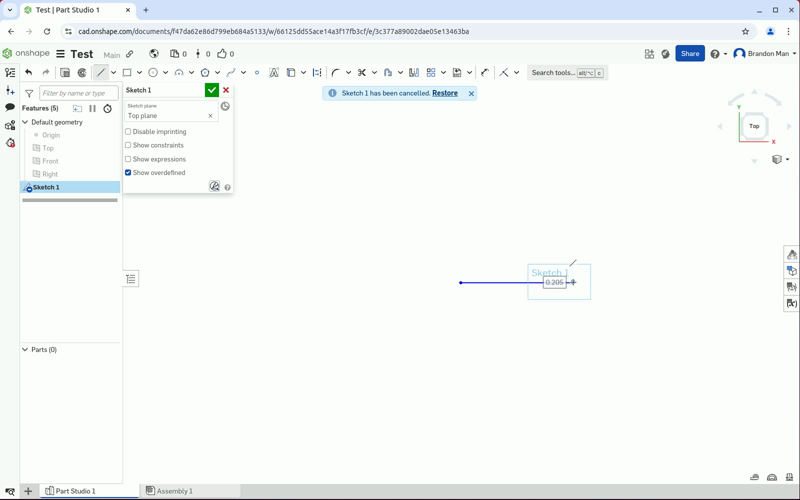
key_up(shift)
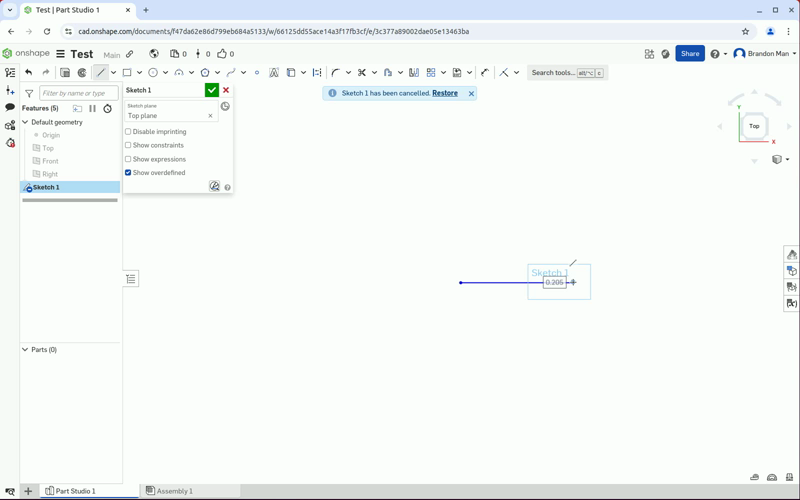
key_down(shift)
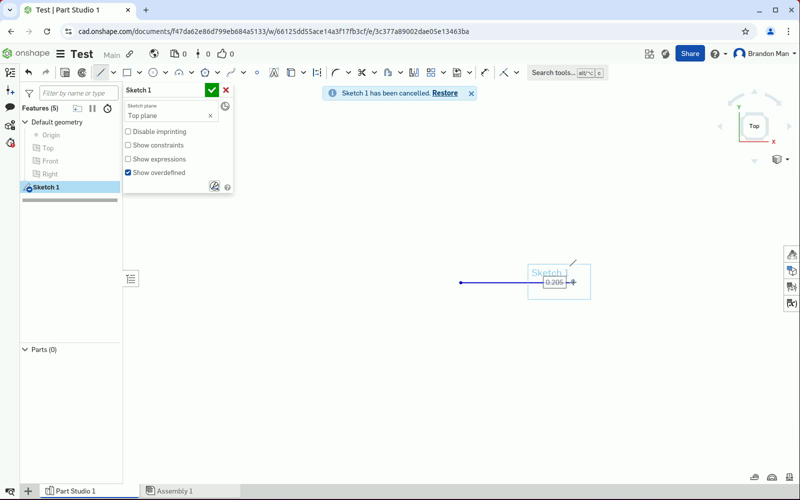
mouse_move(589, 281)
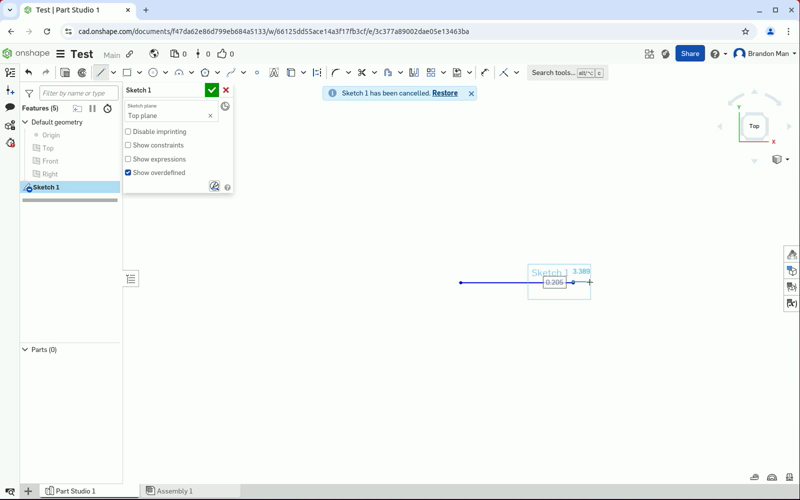
mouse_move(564, 281)
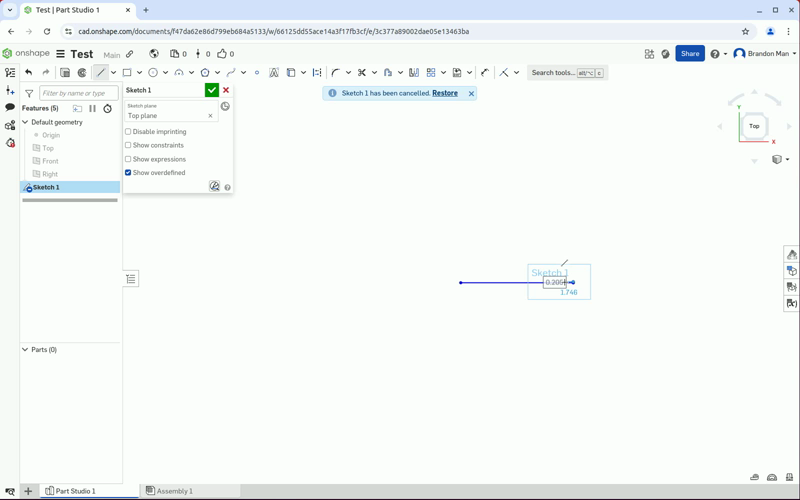
click(564, 281)
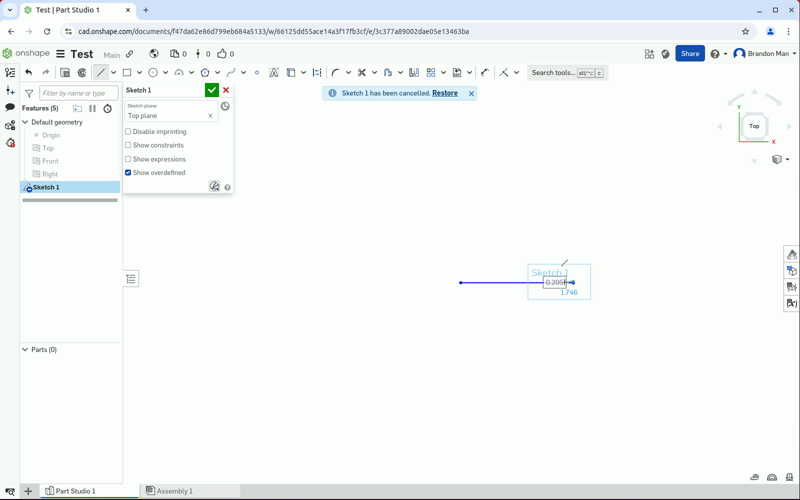
key_up(shift)
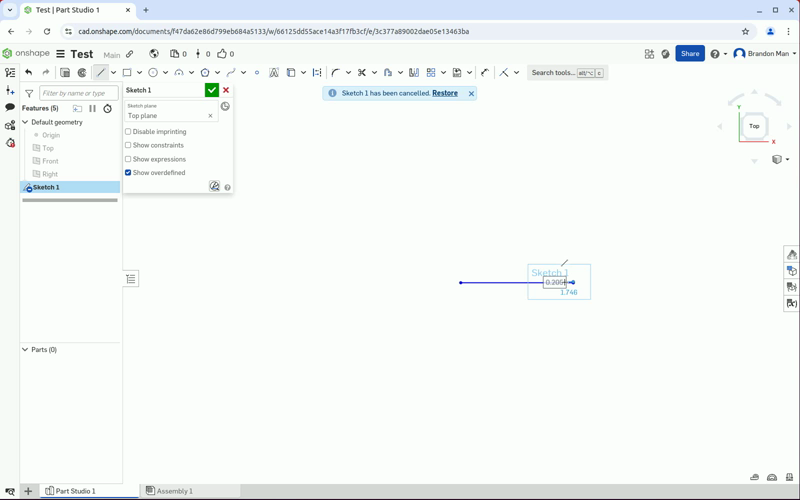
key_down(shift)
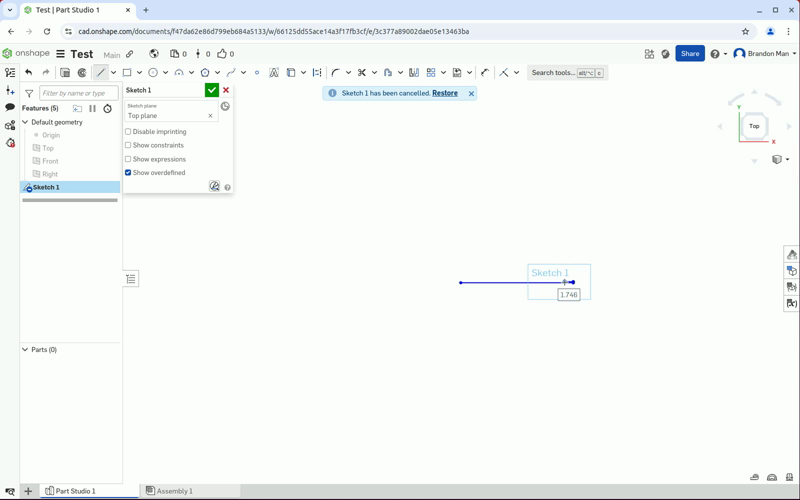
mouse_move(589, 281)
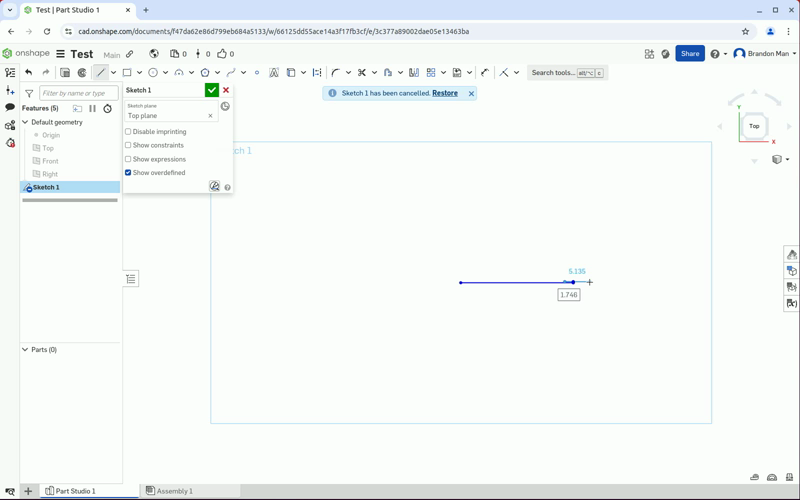
mouse_move(564, 223)
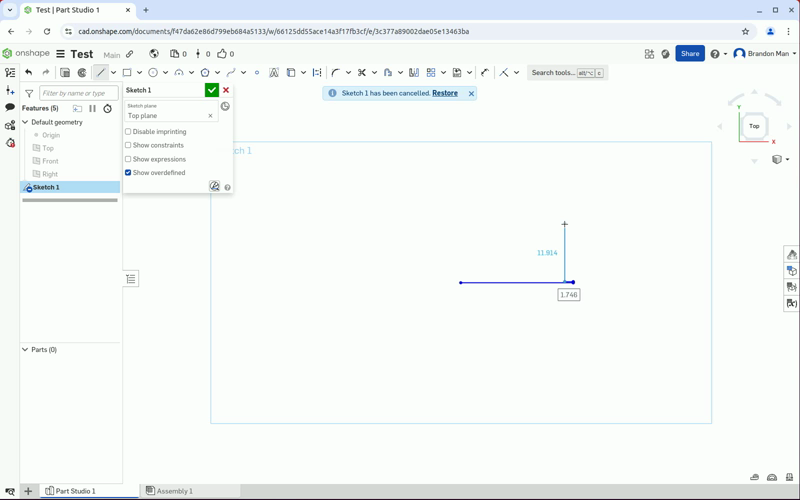
click(564, 223)
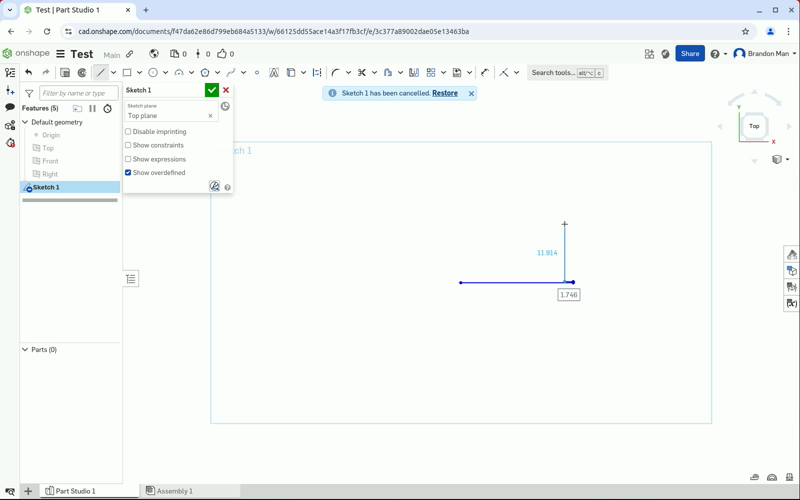
key_up(shift)
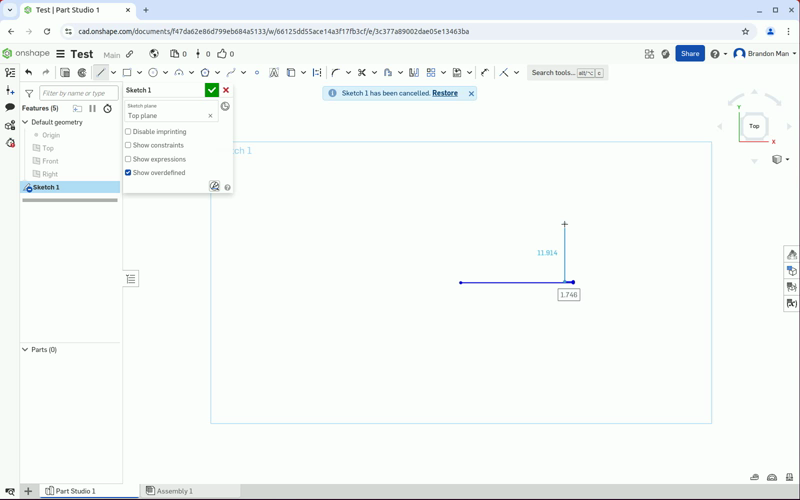
key_down(shift)
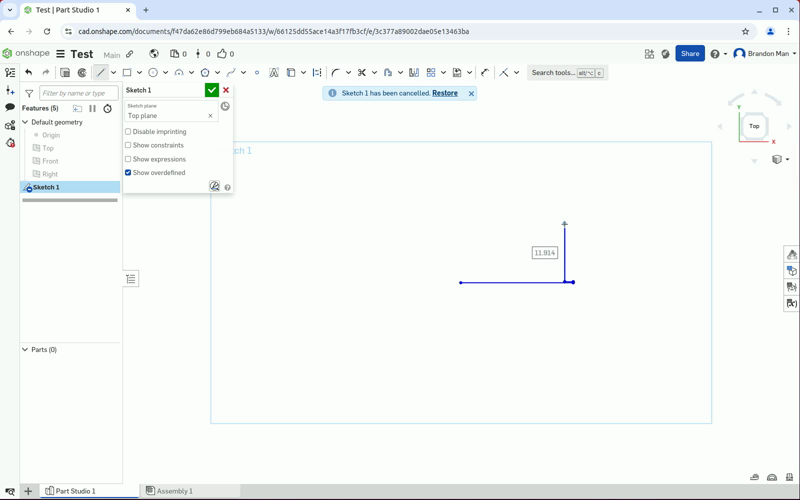
mouse_move(589, 223)
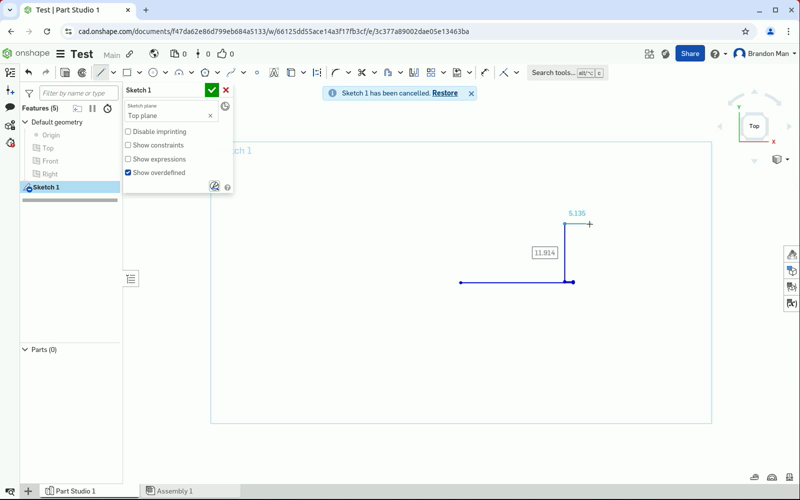
mouse_move(573, 223)
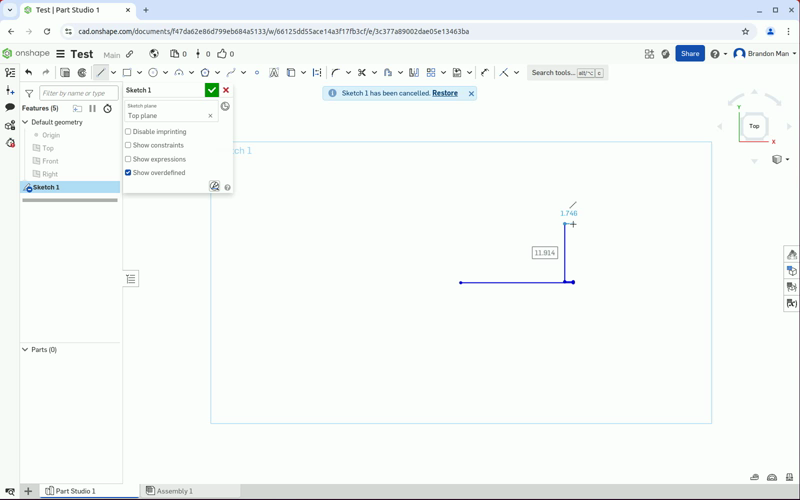
click(573, 223)
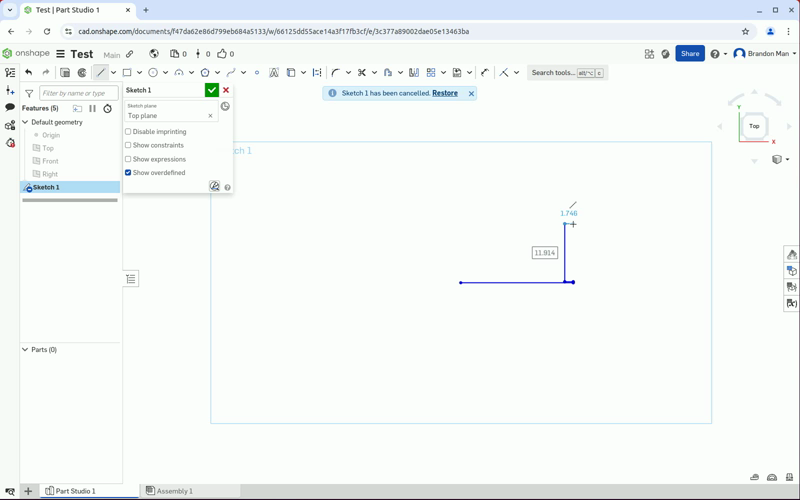
key_up(shift)
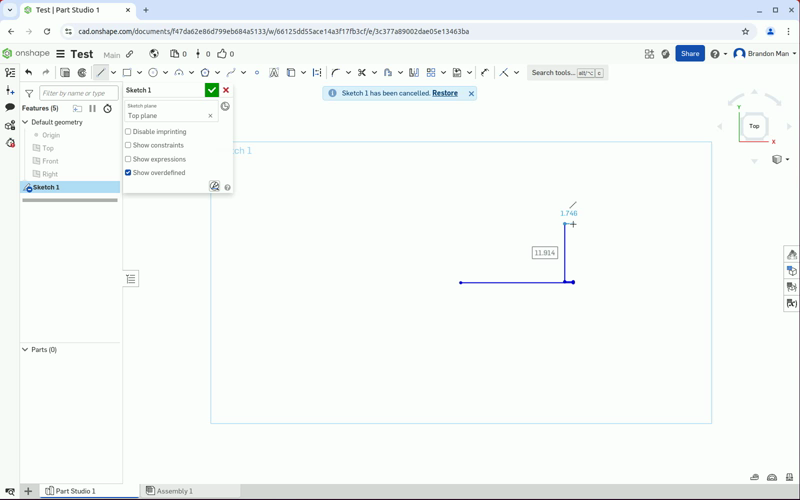
key_down(shift)
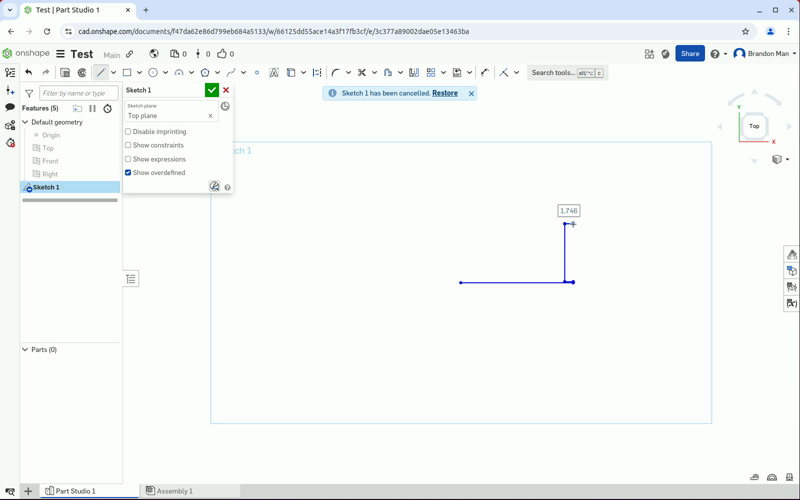
mouse_move(589, 223)
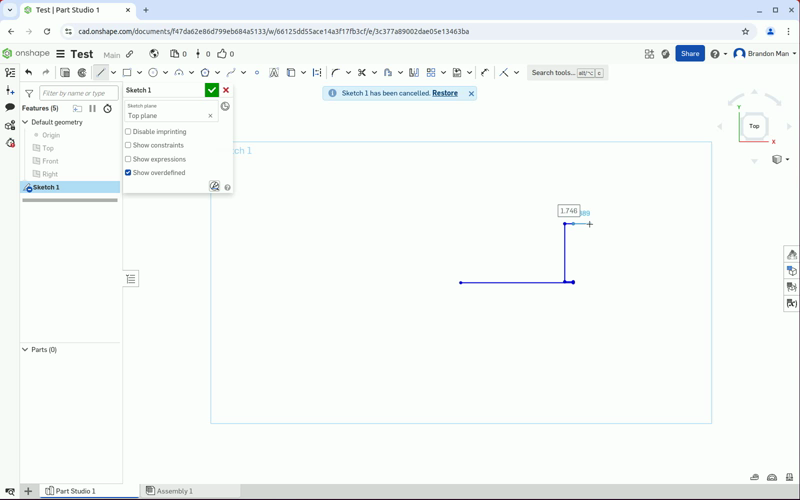
mouse_move(573, 222)
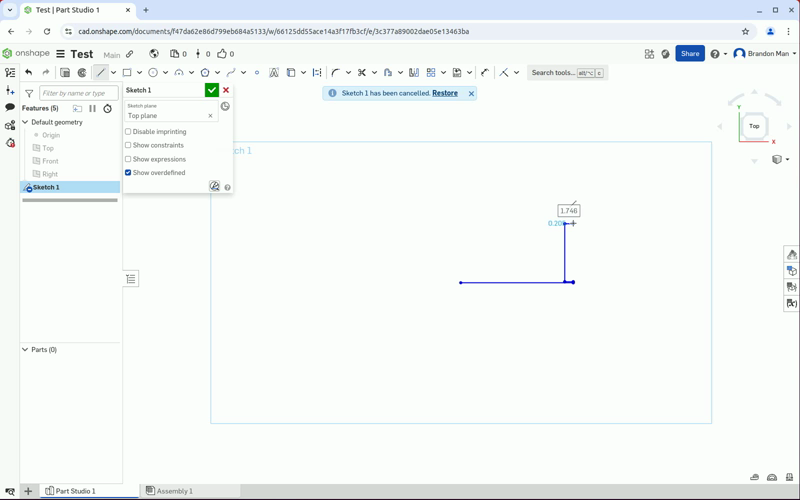
scroll(6)
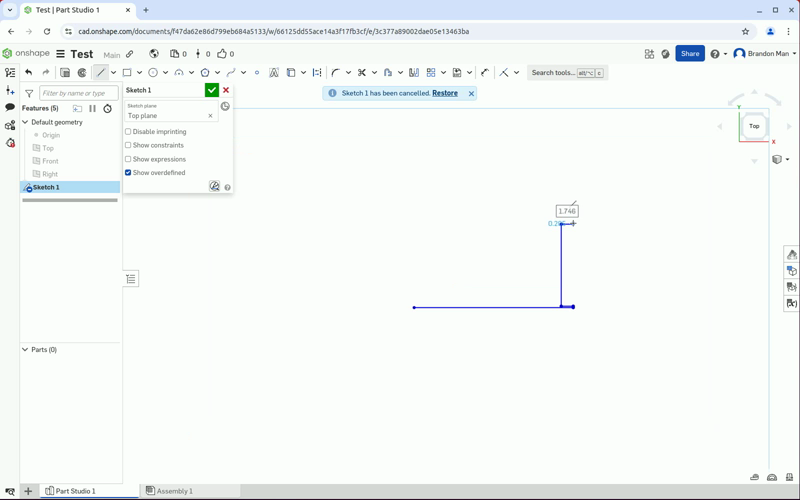
scroll(6)
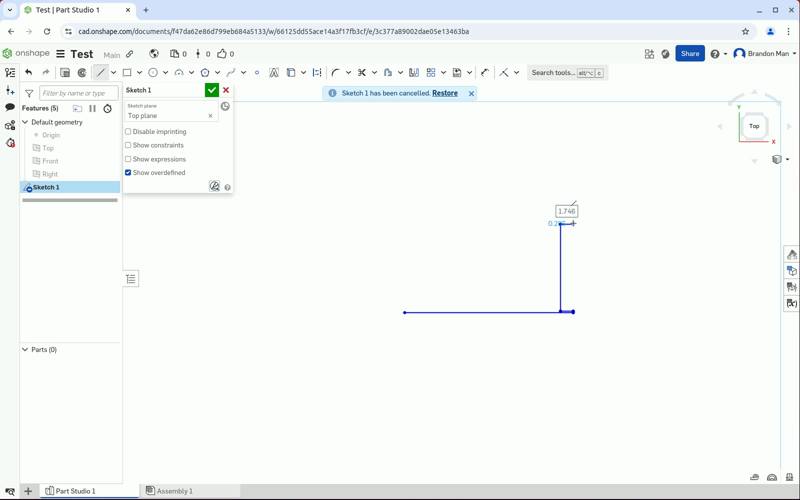
scroll(6)
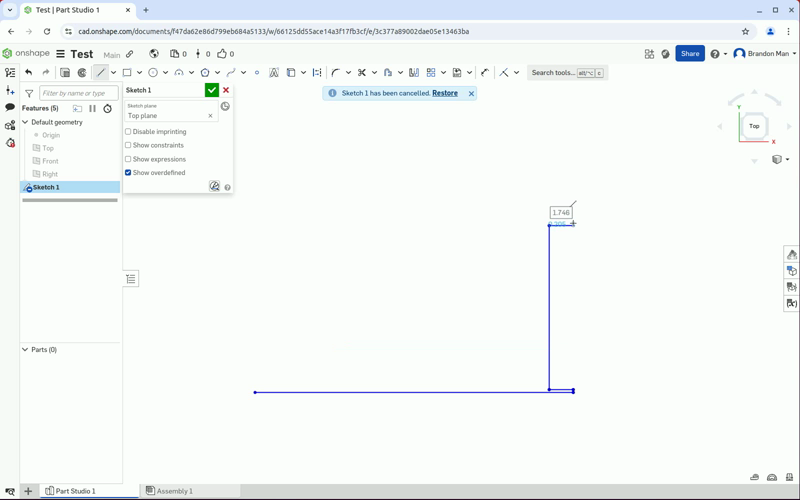
scroll(6)
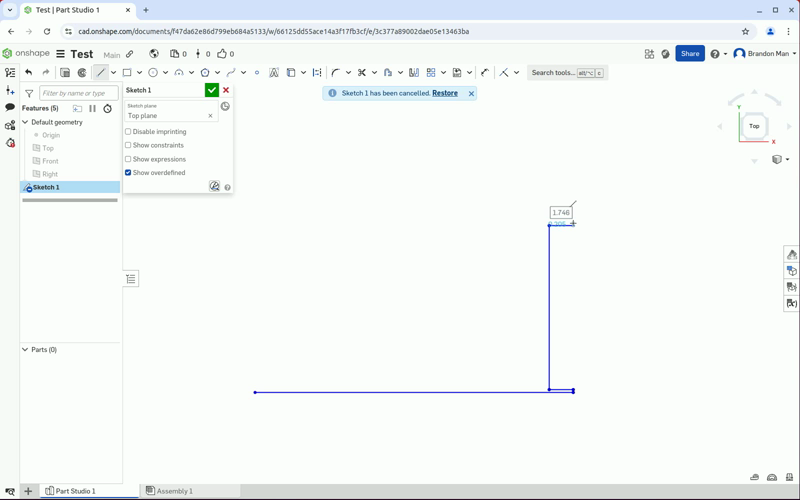
scroll(6)
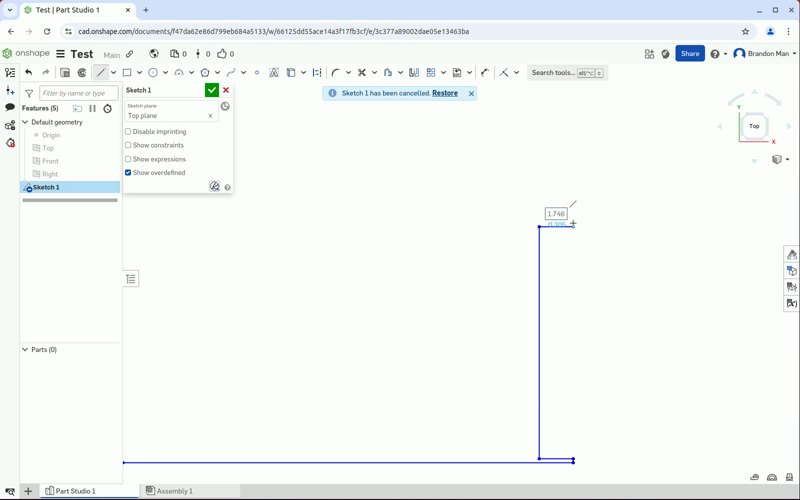
scroll(6)
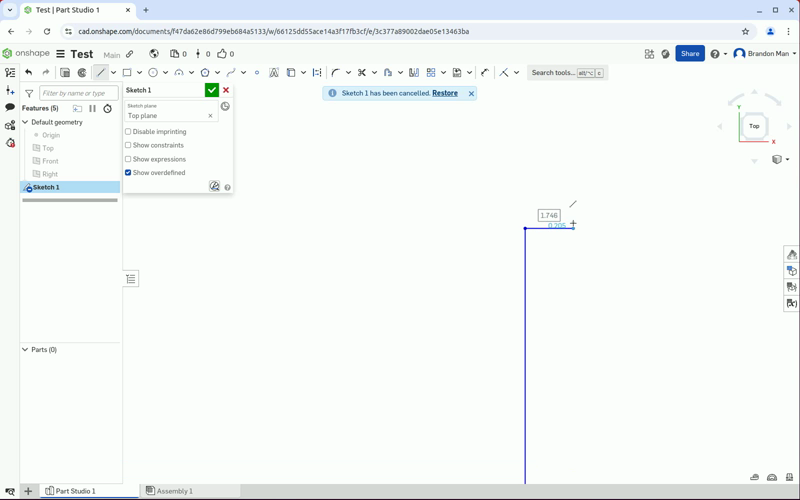
scroll(6)
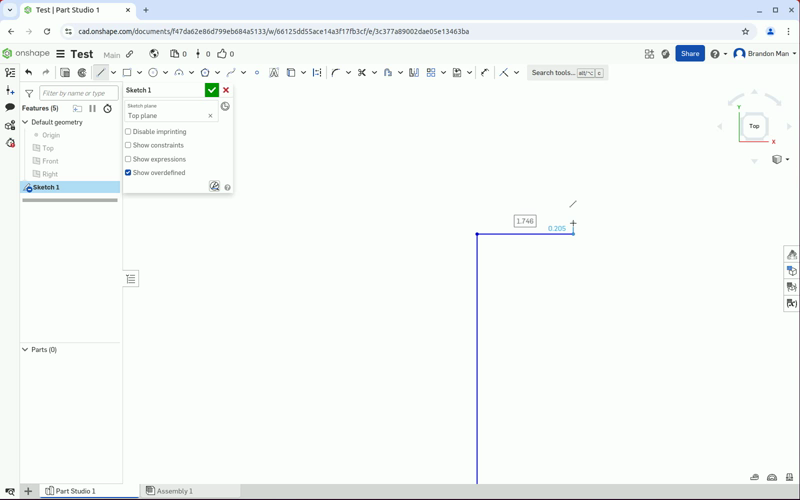
click(573, 222)
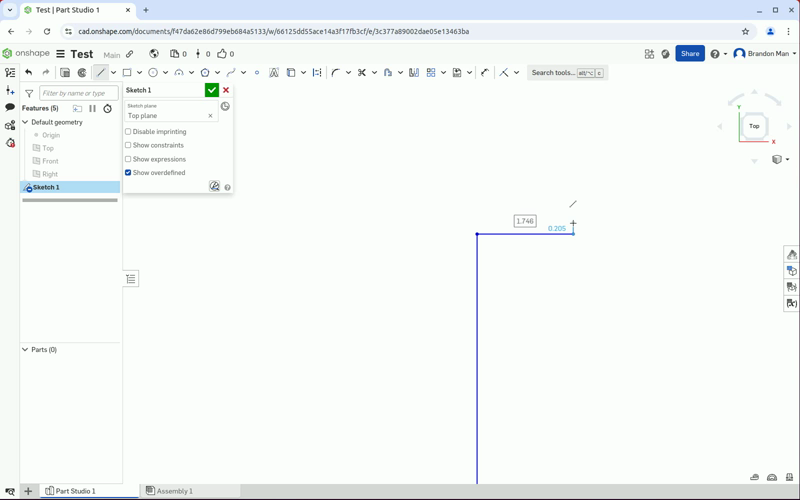
scroll(-6)
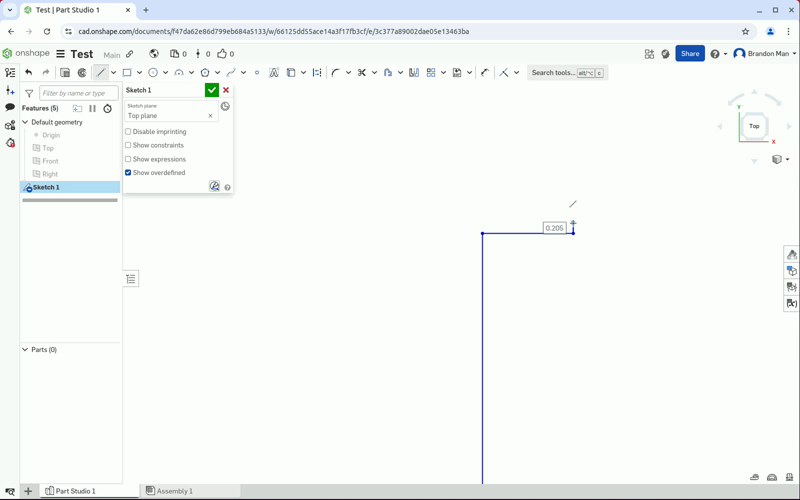
scroll(-6)
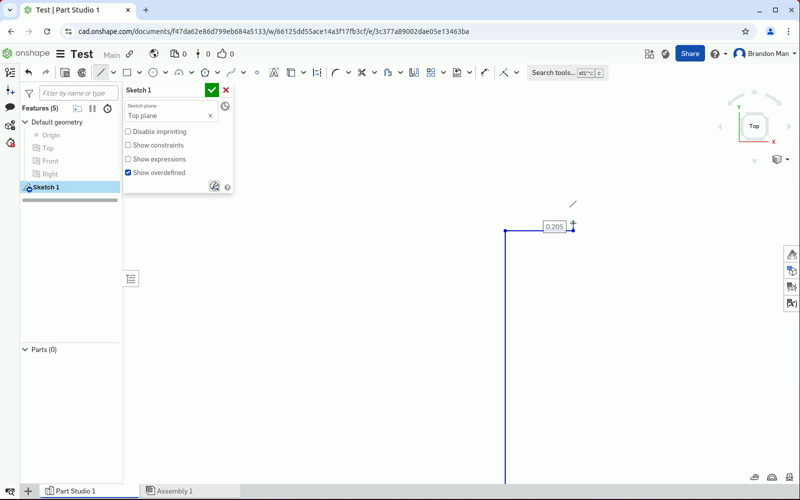
scroll(-6)
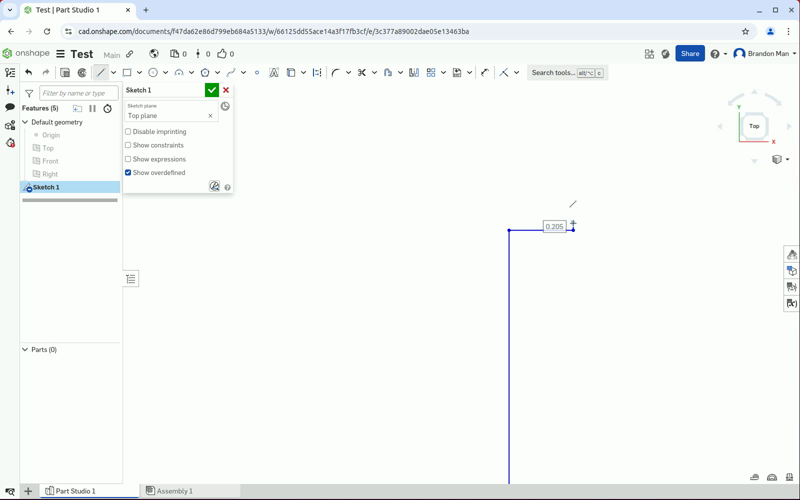
scroll(-6)
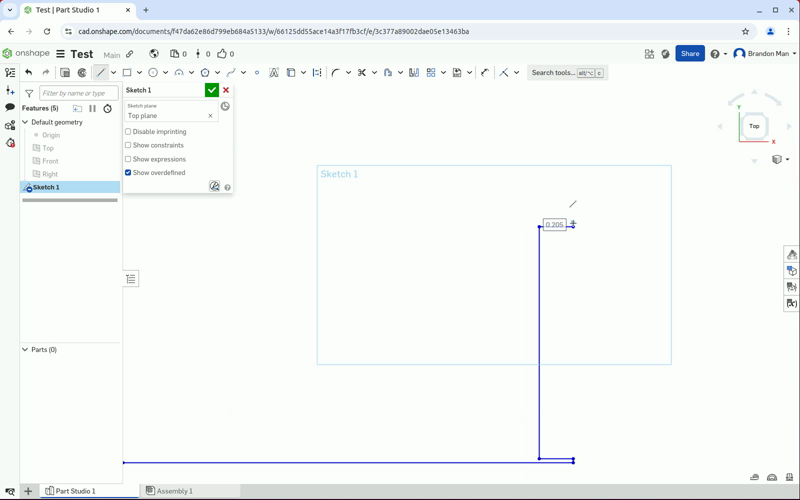
scroll(-6)
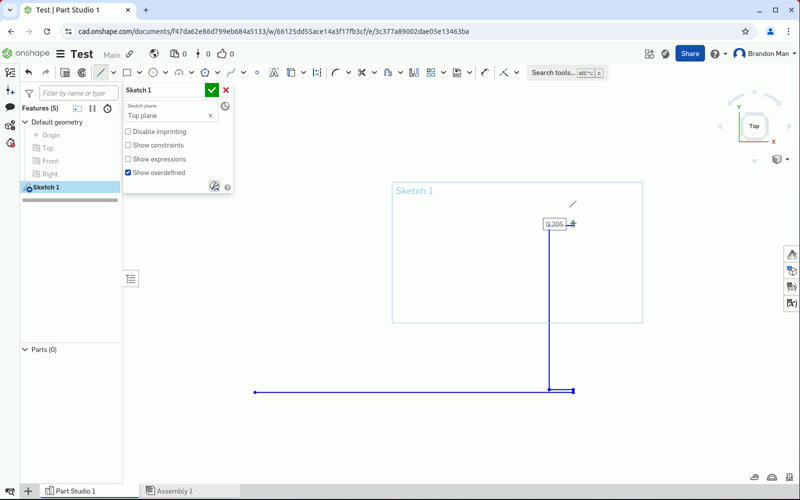
scroll(-6)
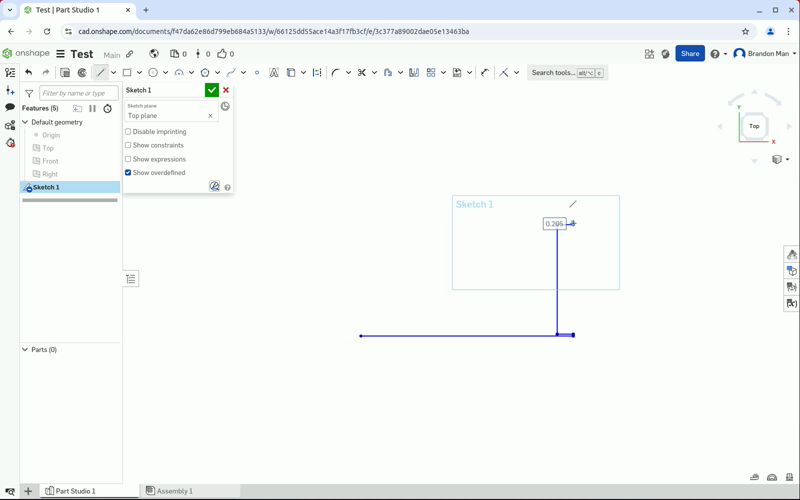
scroll(-6)
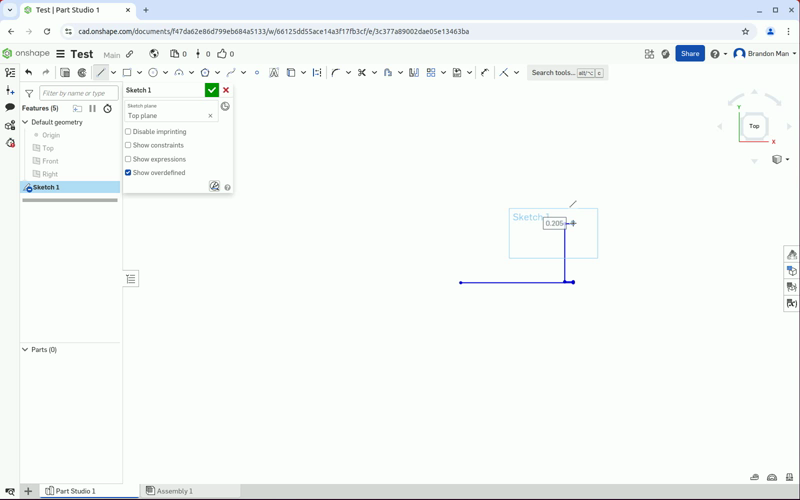
key_up(shift)
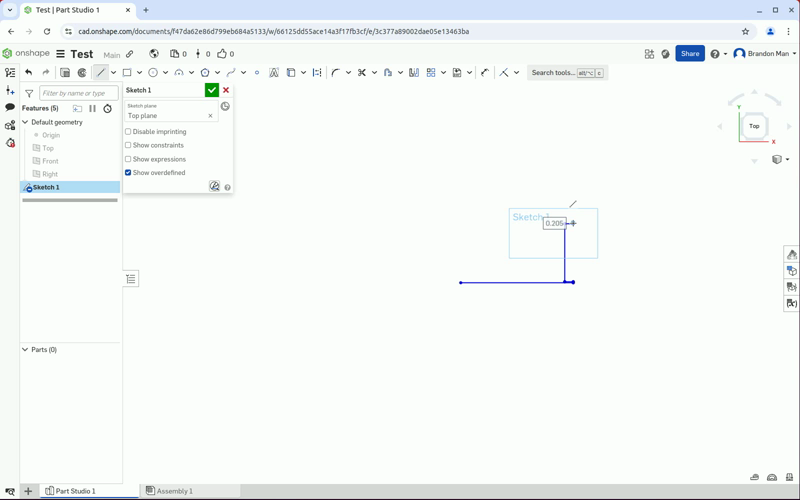
key_down(shift)
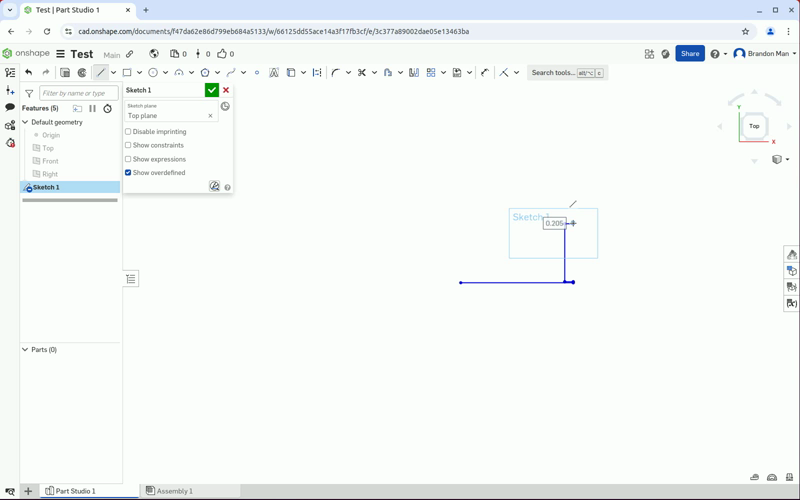
mouse_move(460, 222)
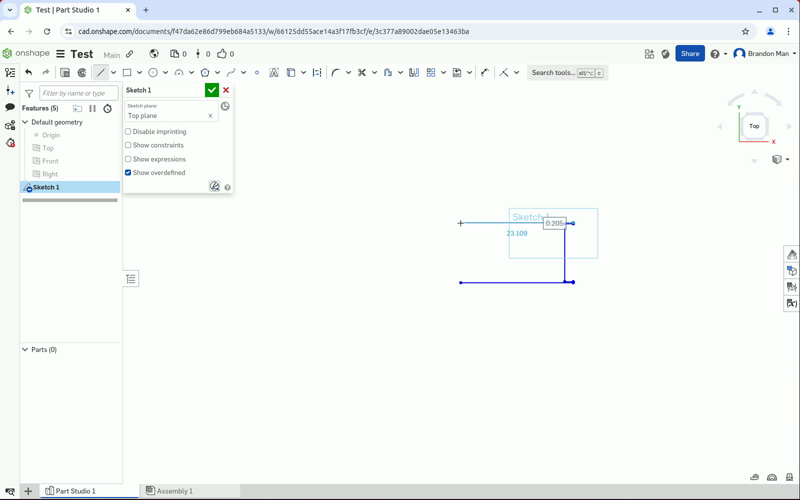
click(460, 222)
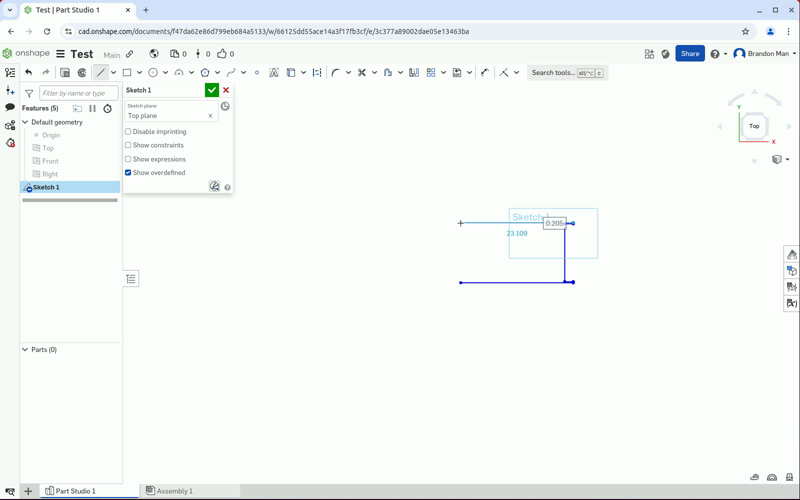
key_up(shift)
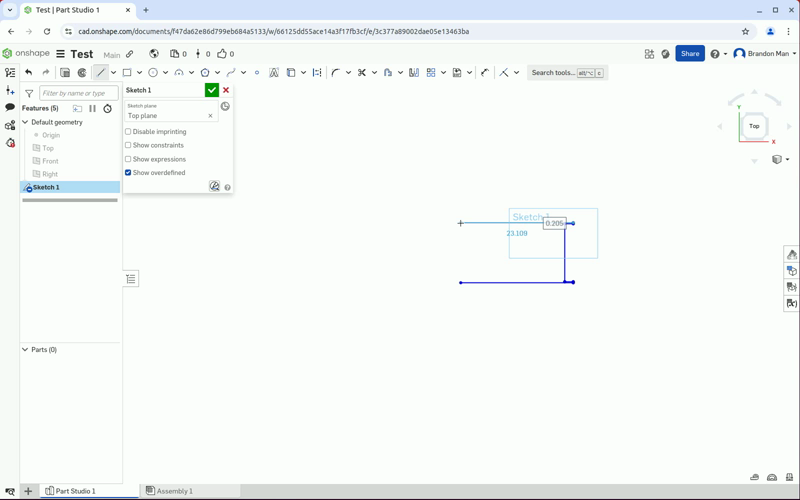
key_down(shift)
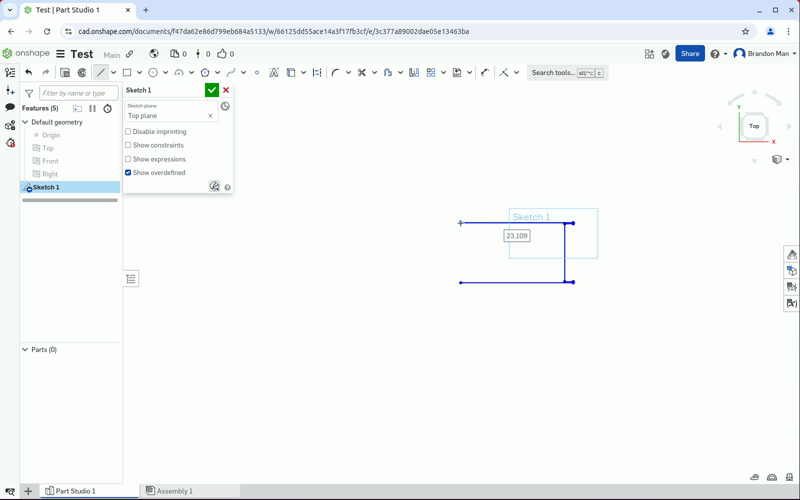
mouse_move(460, 282)
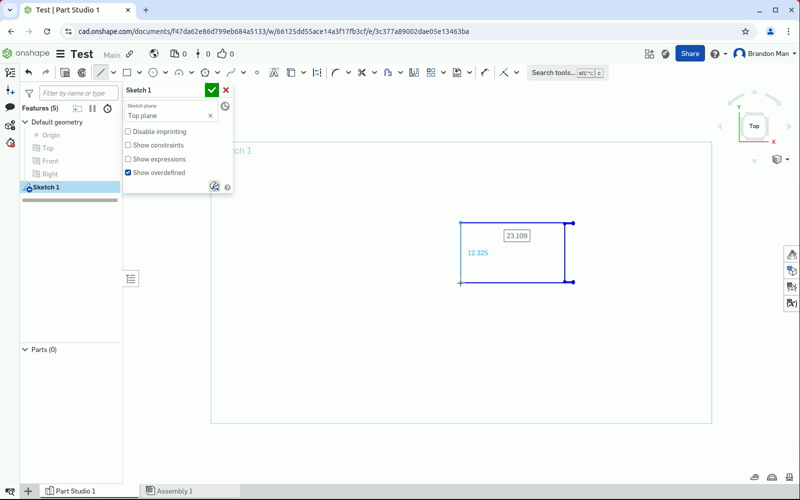
key_up(shift)
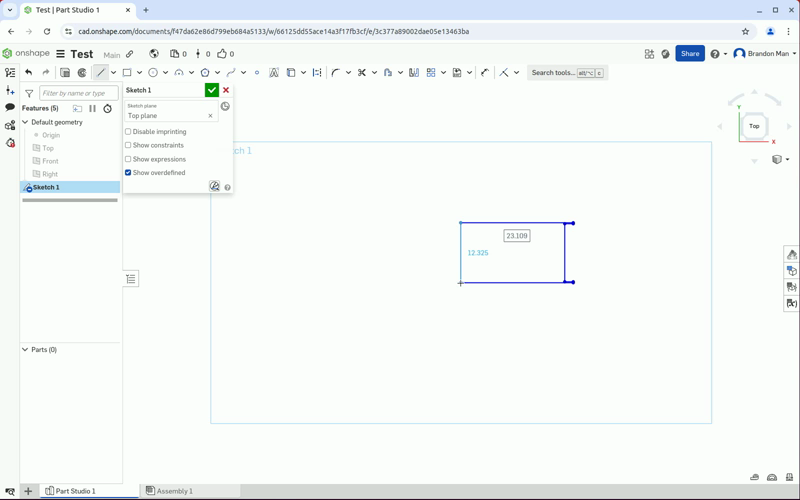
click(460, 282)
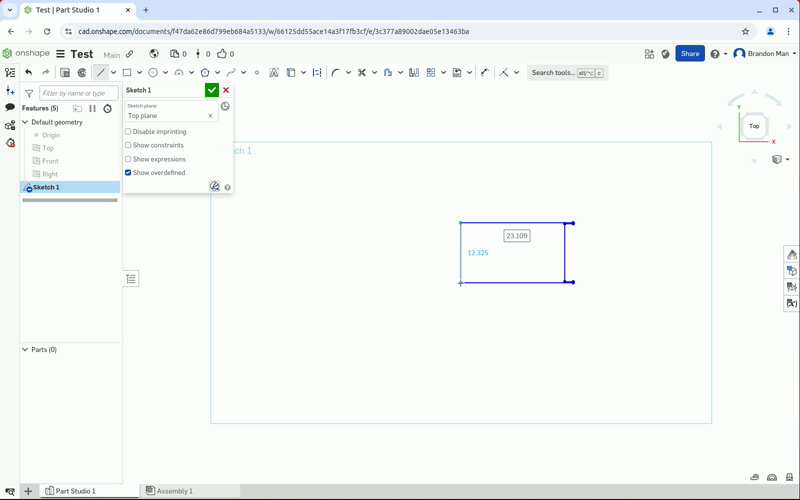
key(esc)
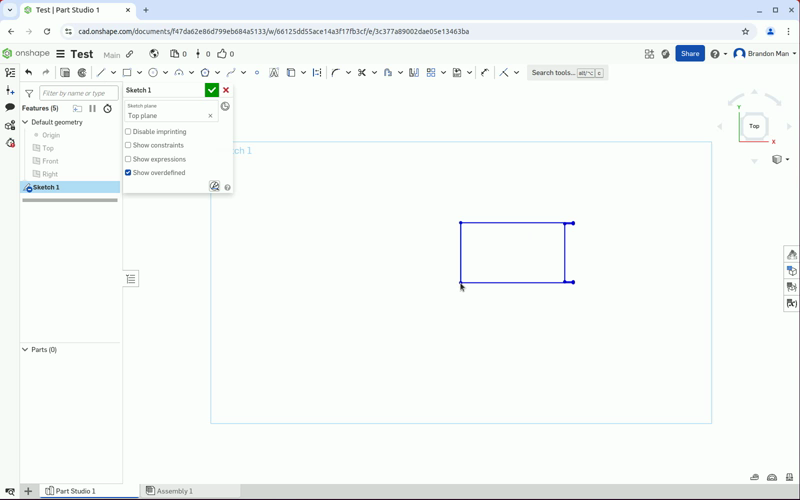
mouse_move(479, 235)
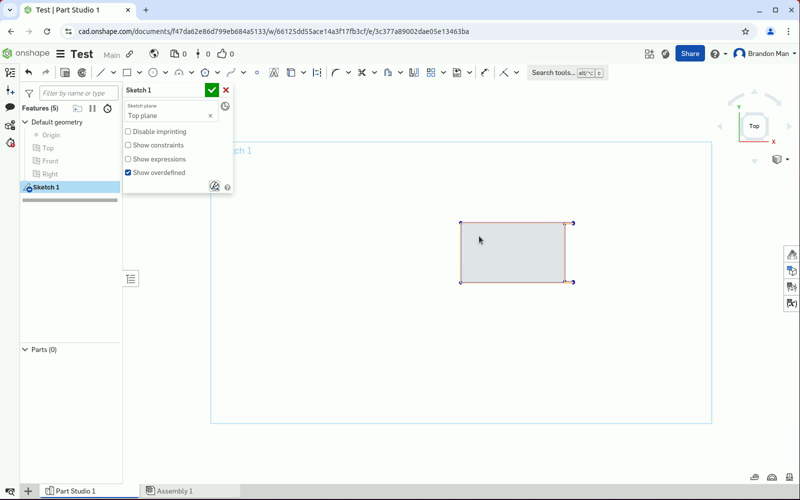
click(479, 235)
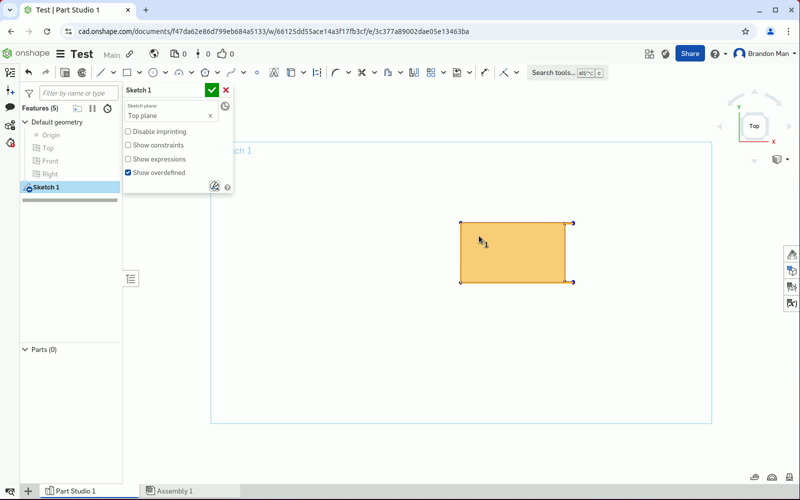
mouse_move(73, 352)
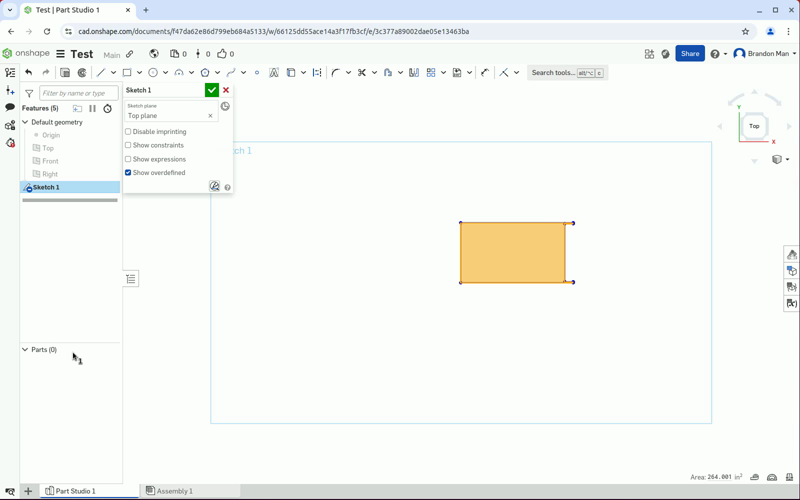
key(shift+y)
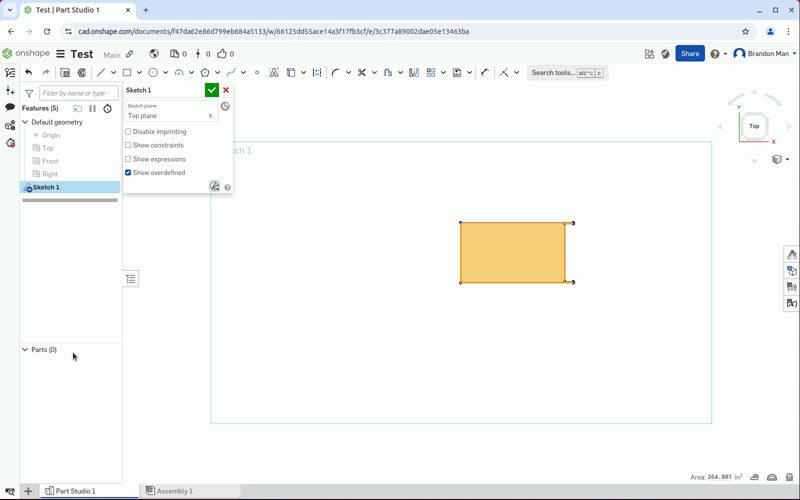
key(shift+e)
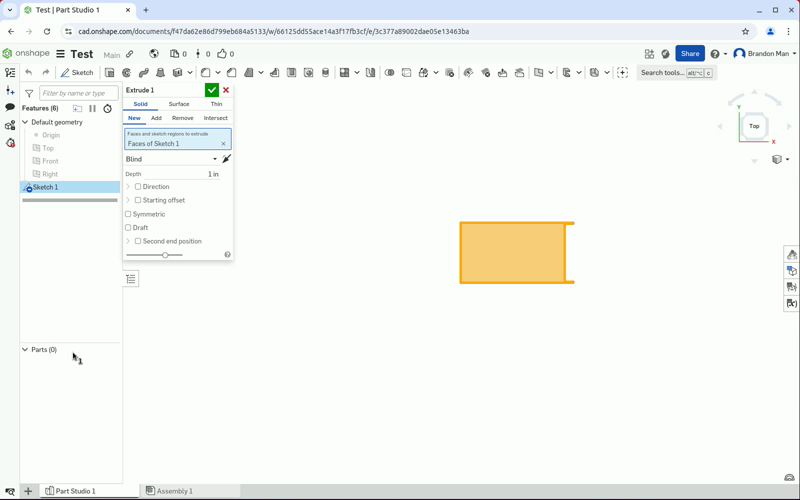
mouse_move(143, 106)
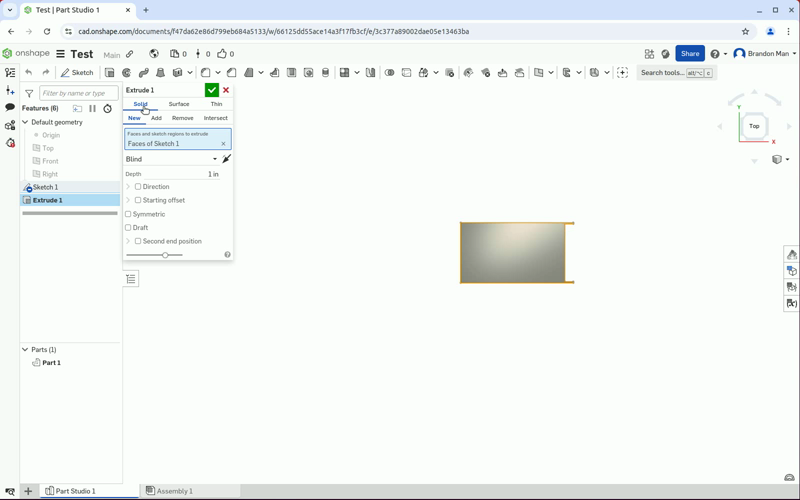
click(143, 106)
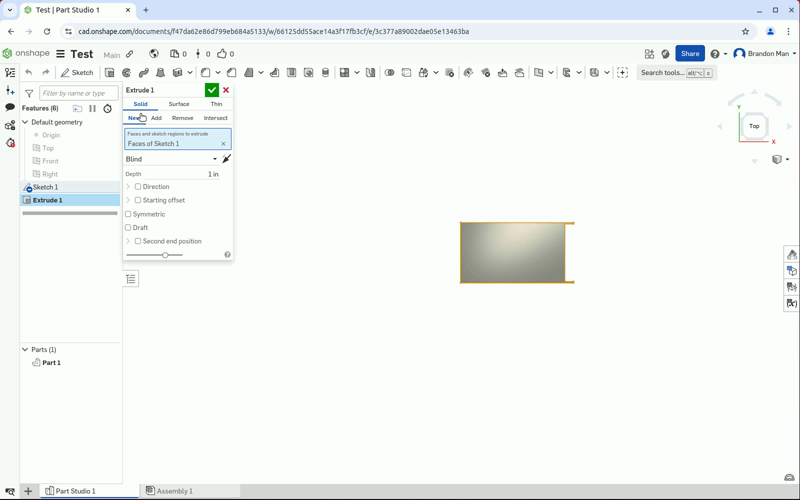
mouse_move(137, 120)
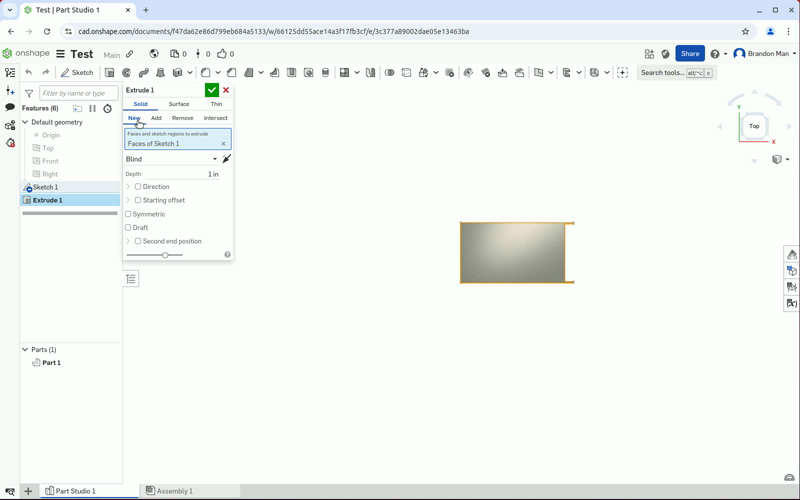
click(137, 120)
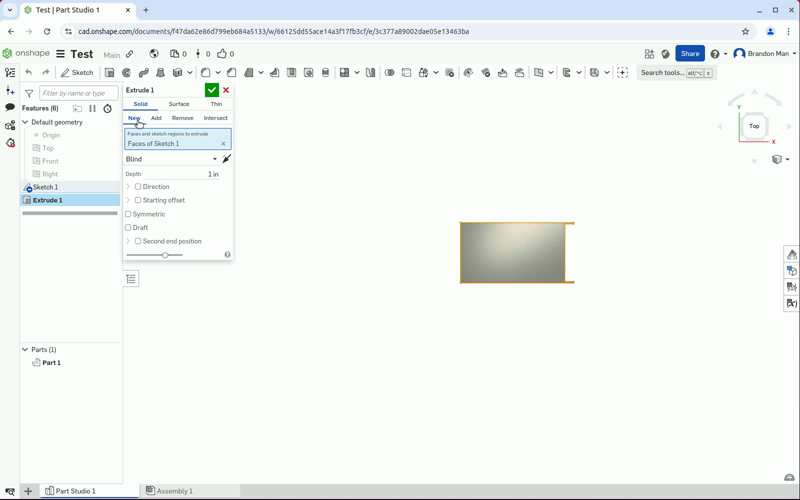
key(tab, 4)
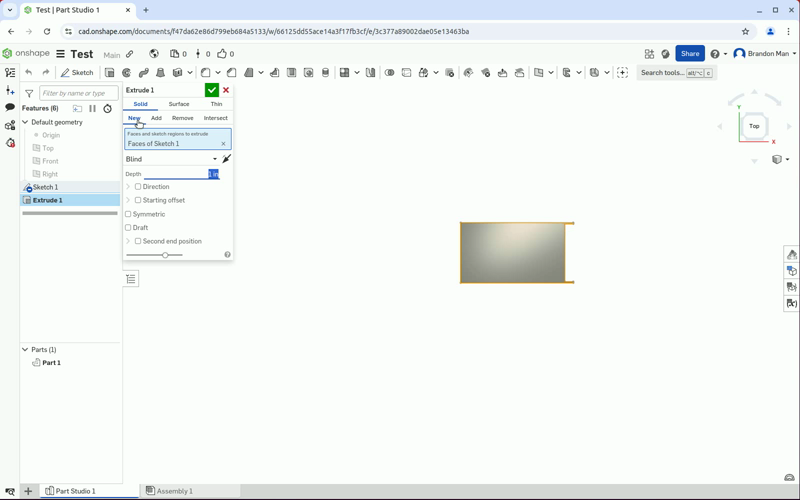
text(3.129)
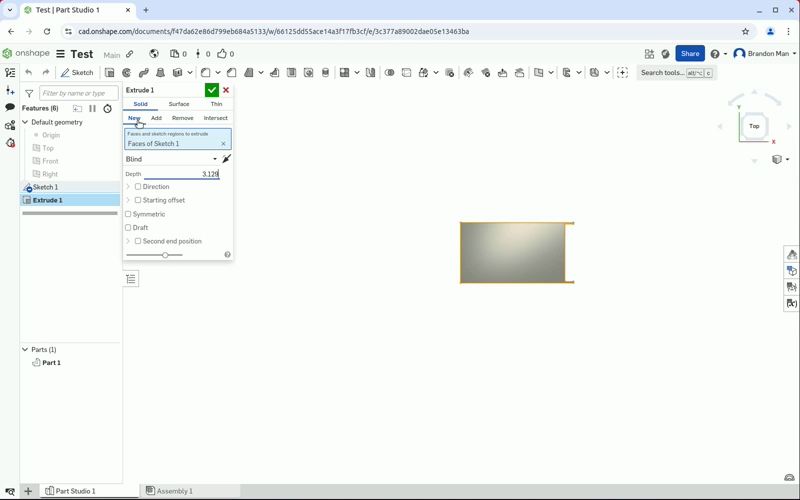
key(enter)
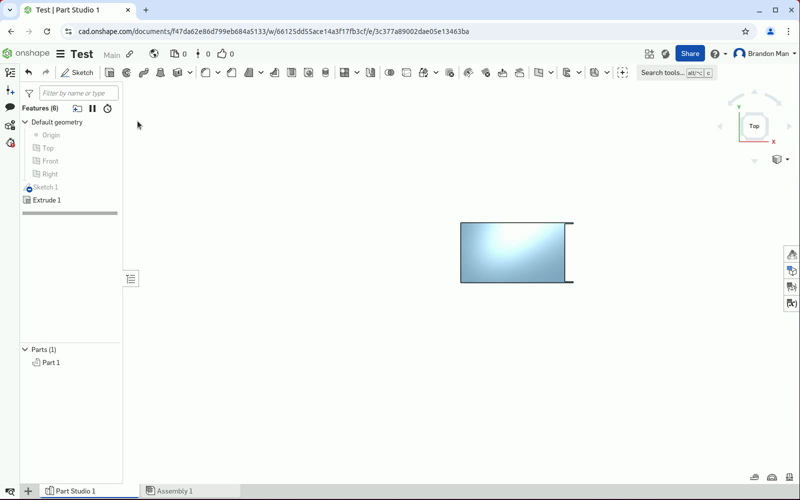
key(shift+h)
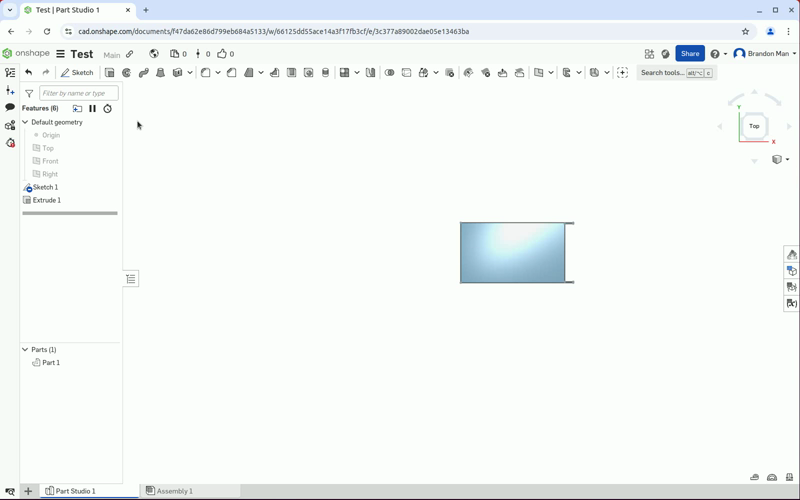
key(shift+h)
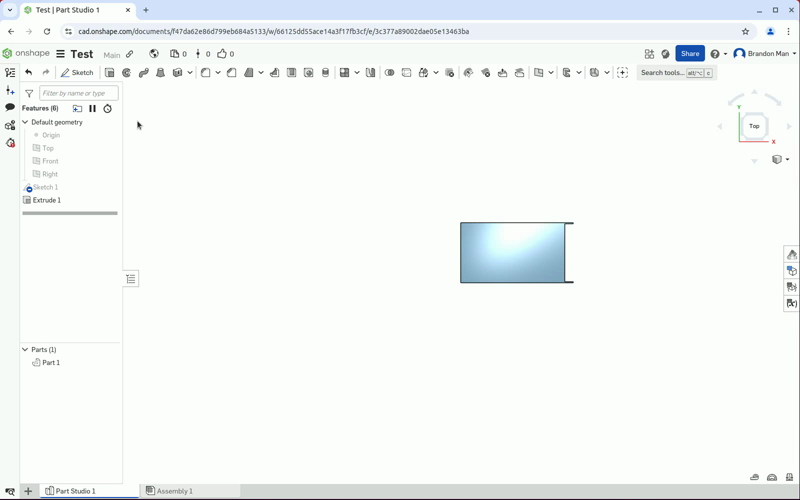
mouse_move(73, 189)
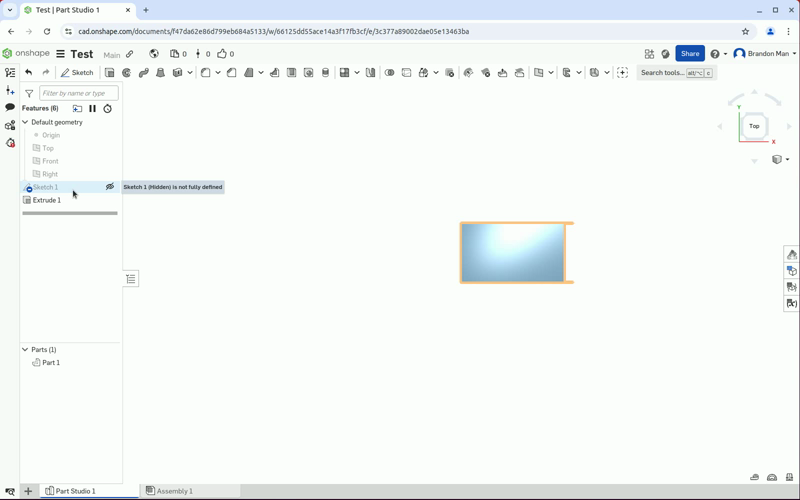
click(73, 189)
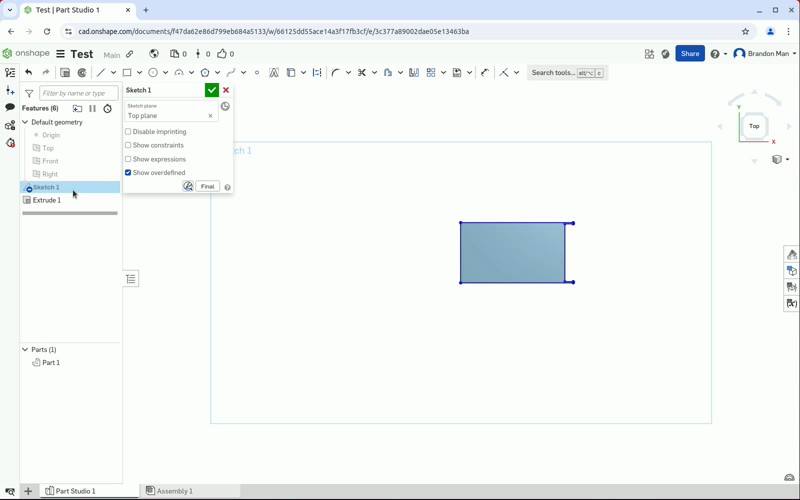
mouse_move(229, 92)
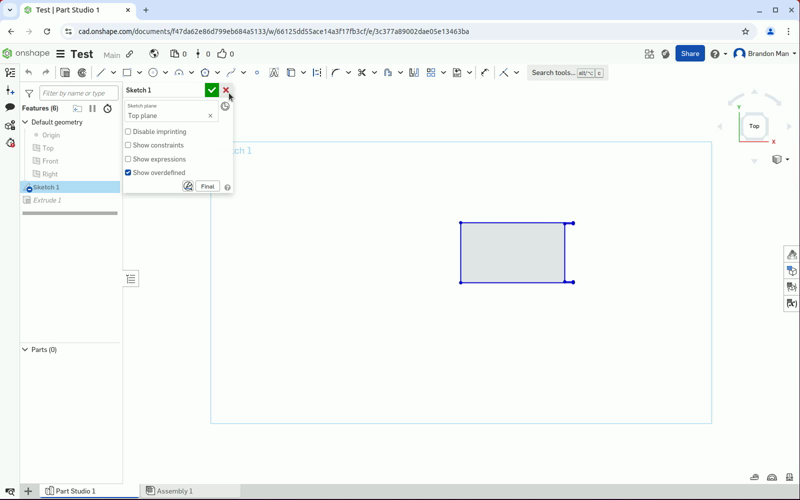
click(229, 92)
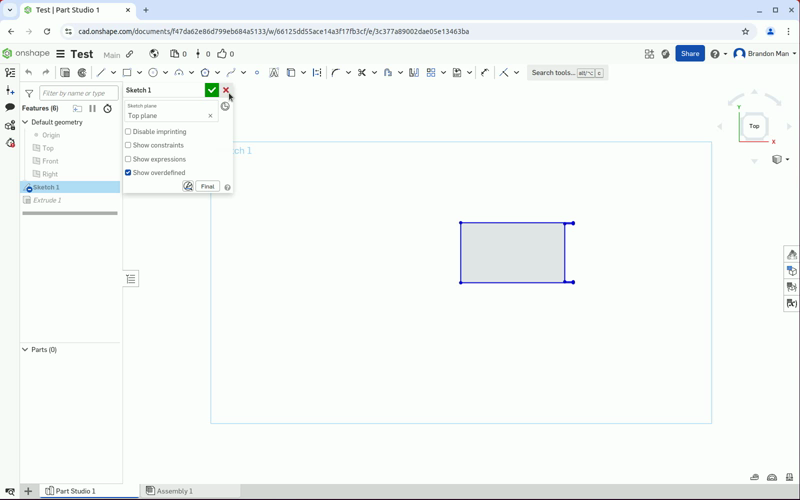
key(shift+s)
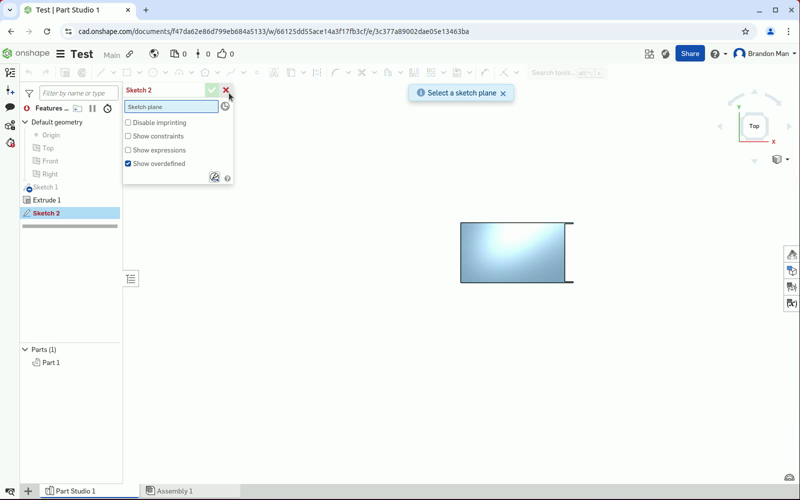
mouse_move(73, 150)
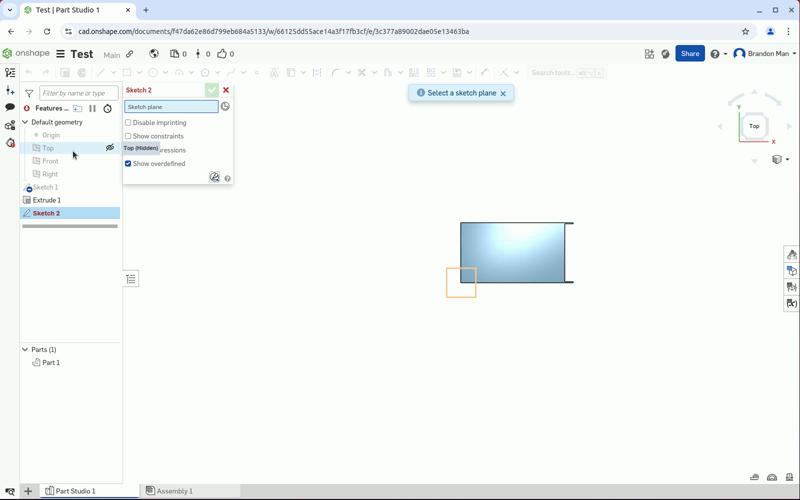
click(73, 150)
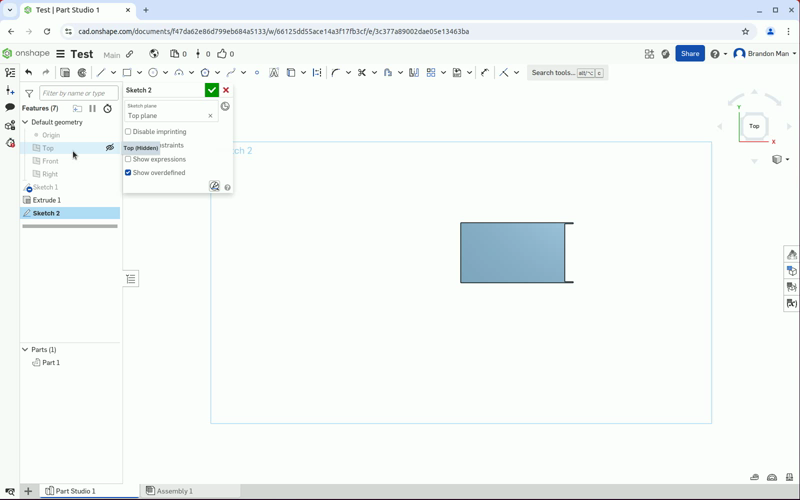
mouse_move(73, 352)
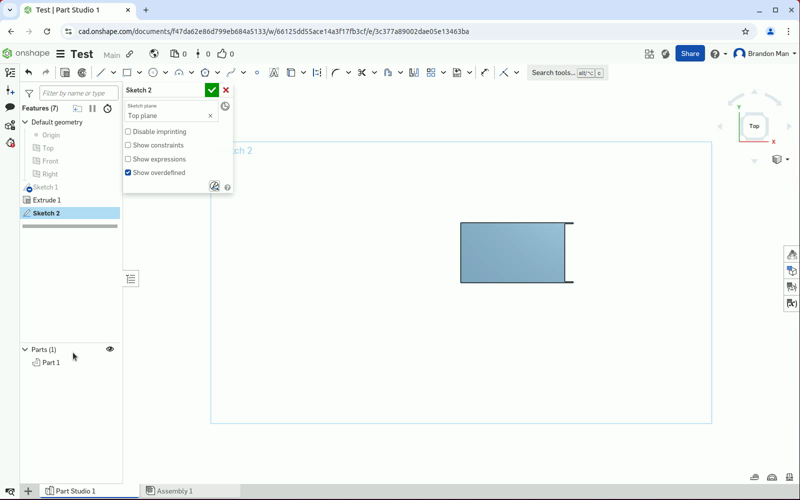
key(y)
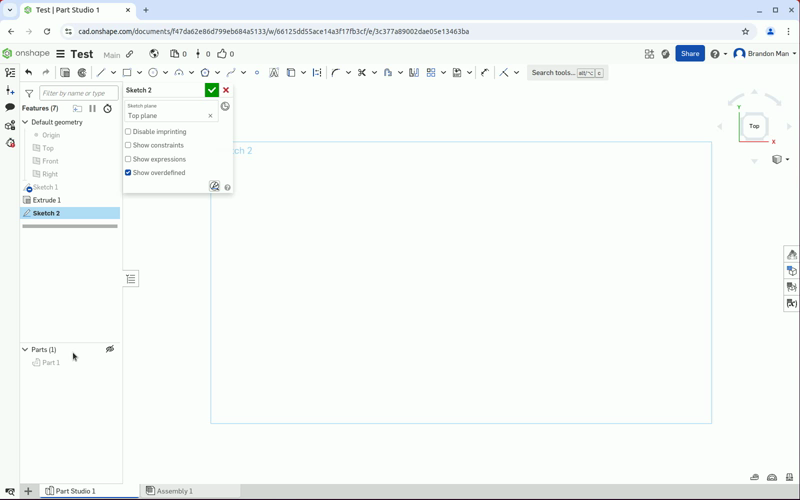
key(l)
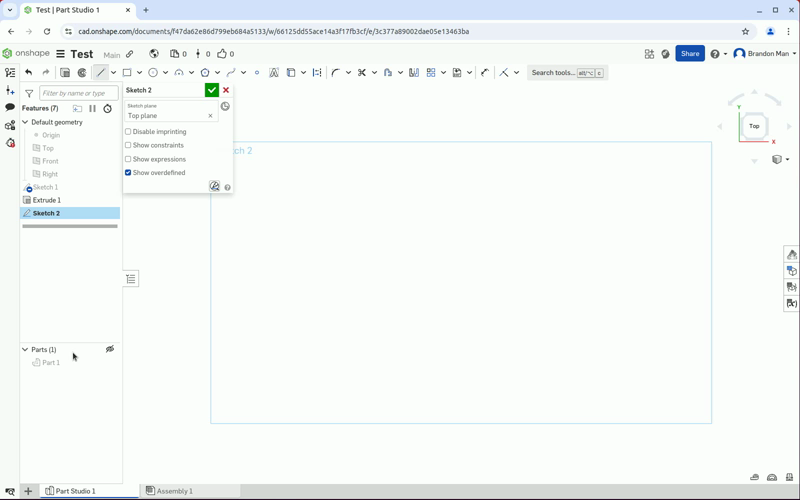
key_down(shift)
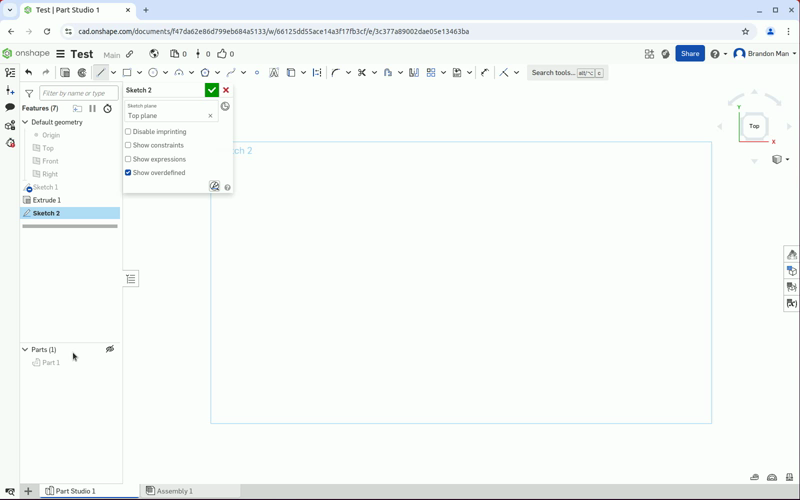
mouse_move(564, 281)
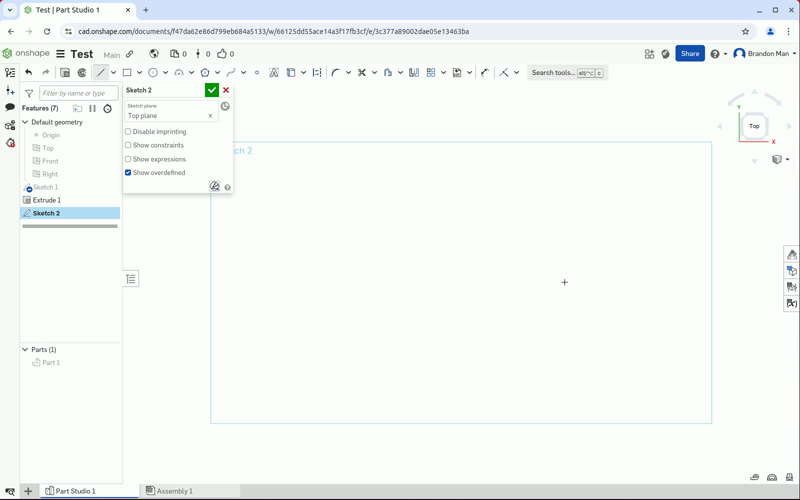
click(564, 281)
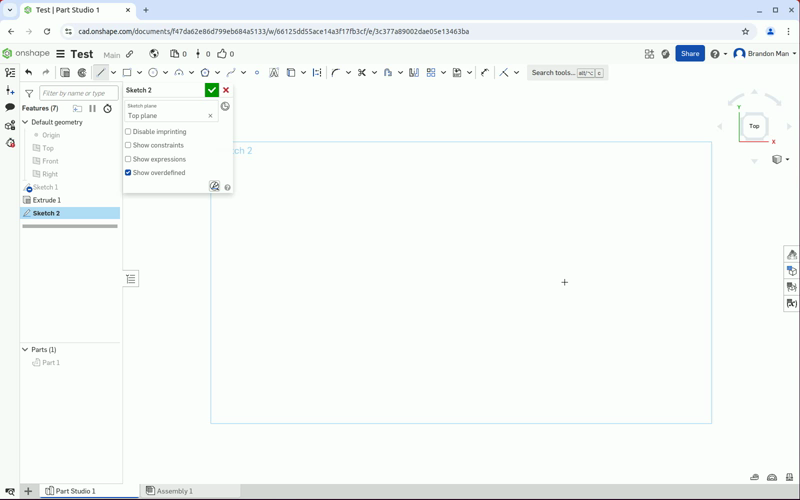
key_up(shift)
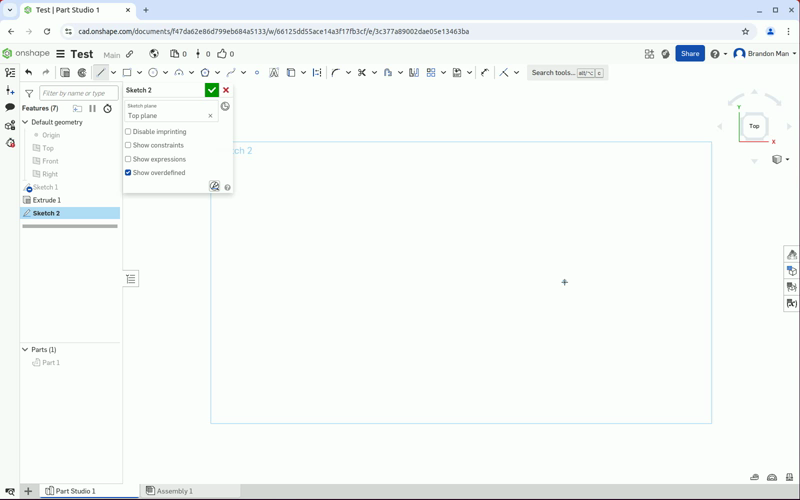
key_down(shift)
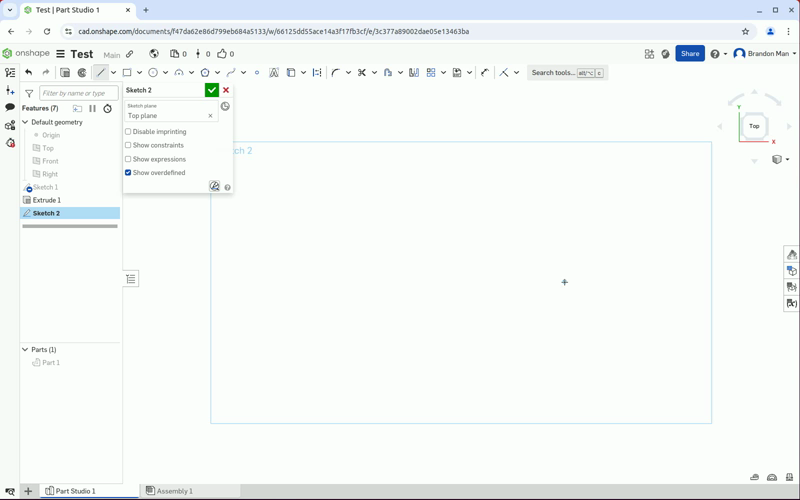
mouse_move(589, 281)
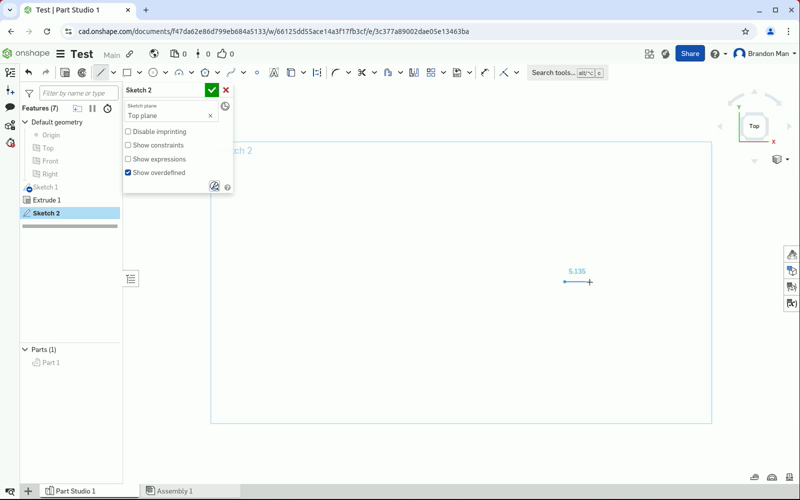
mouse_move(573, 281)
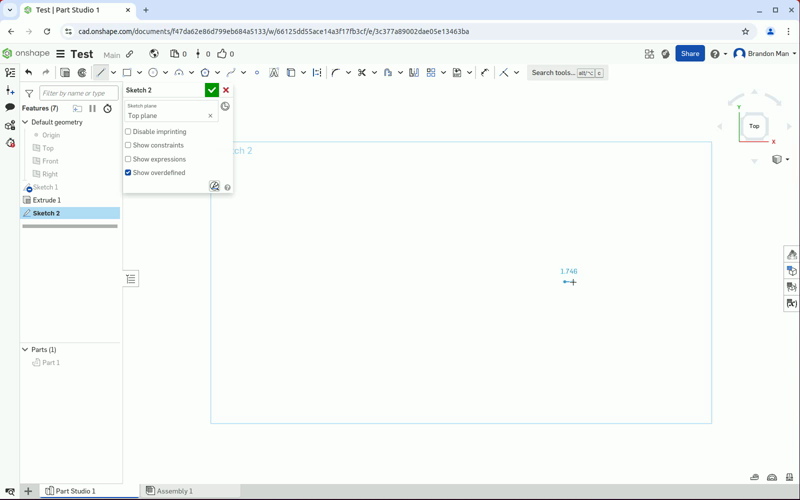
click(573, 281)
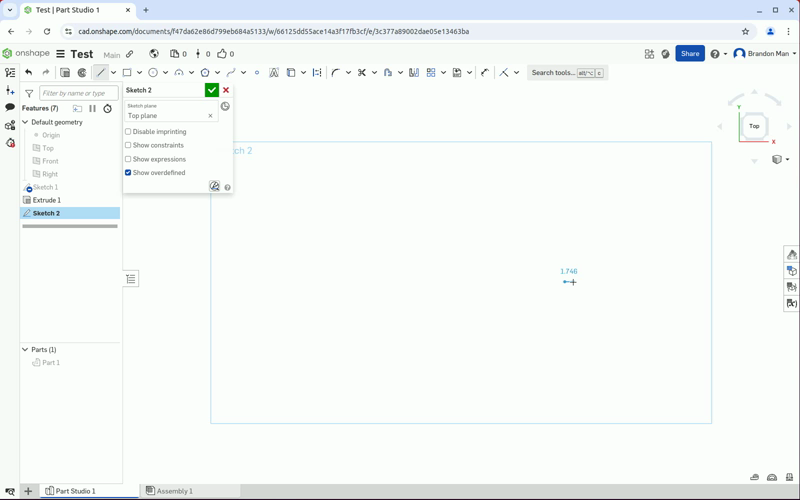
key_up(shift)
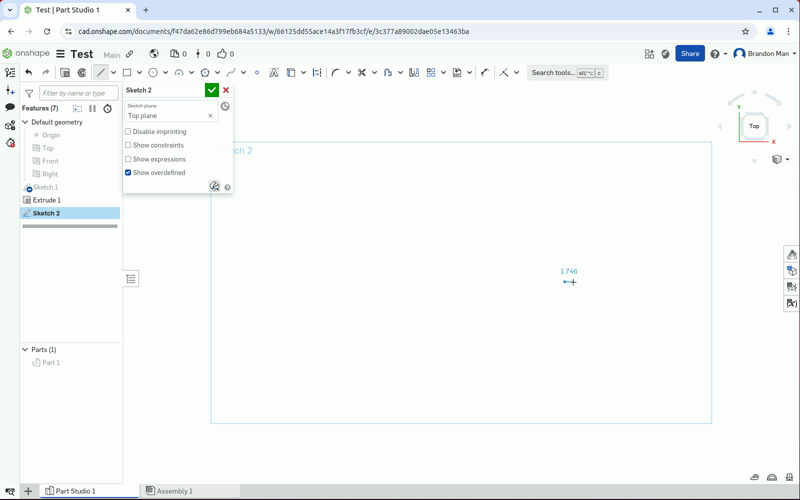
key_down(shift)
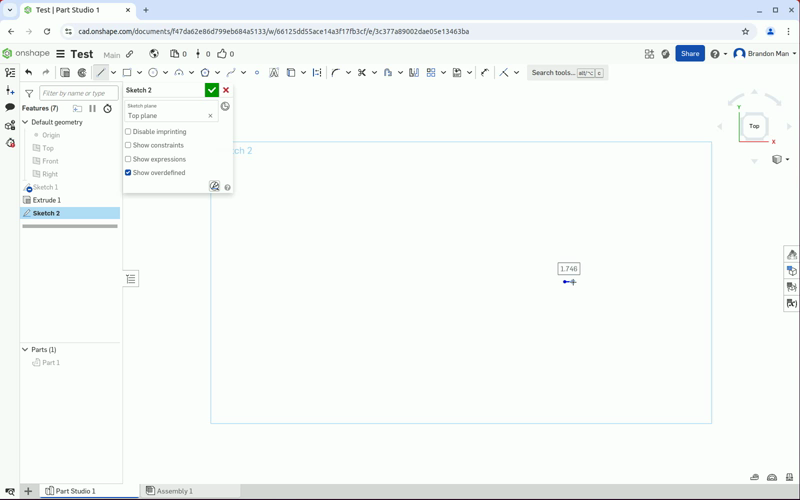
mouse_move(589, 281)
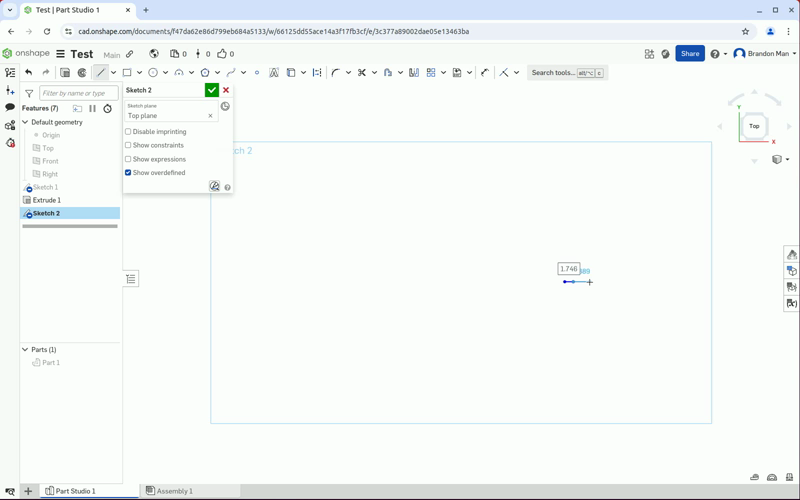
mouse_move(573, 222)
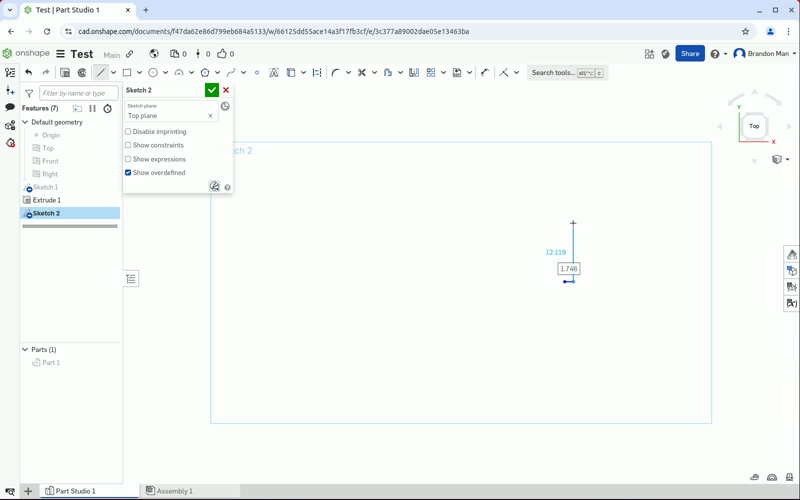
click(573, 222)
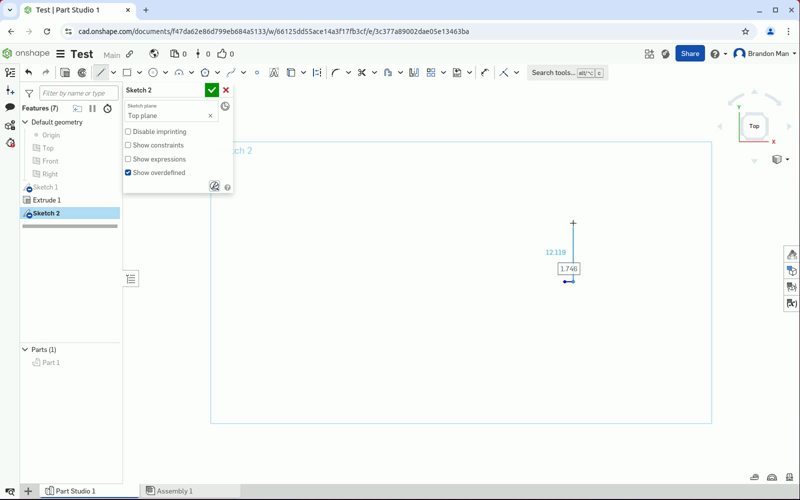
key_up(shift)
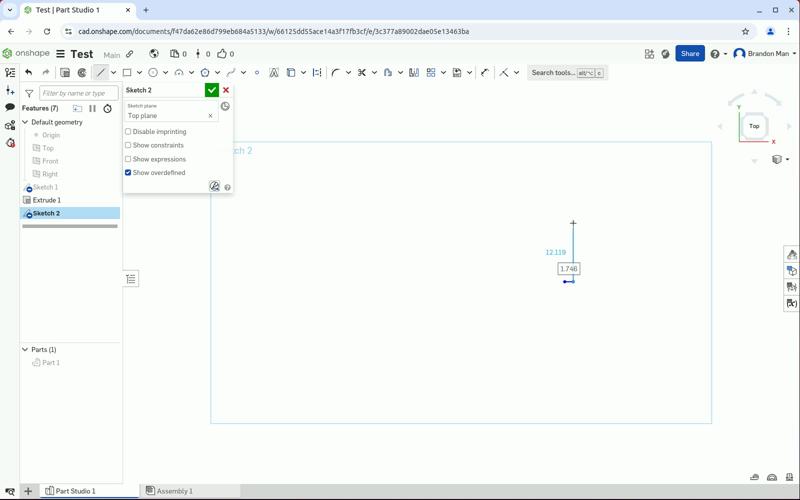
key_down(shift)
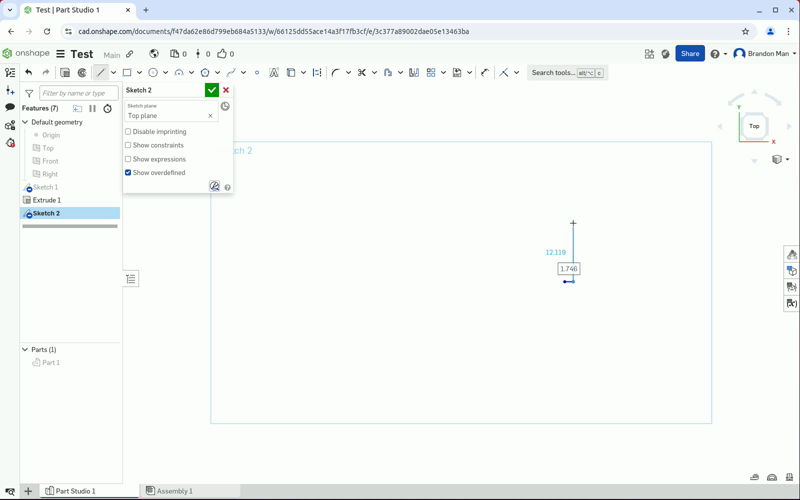
mouse_move(589, 222)
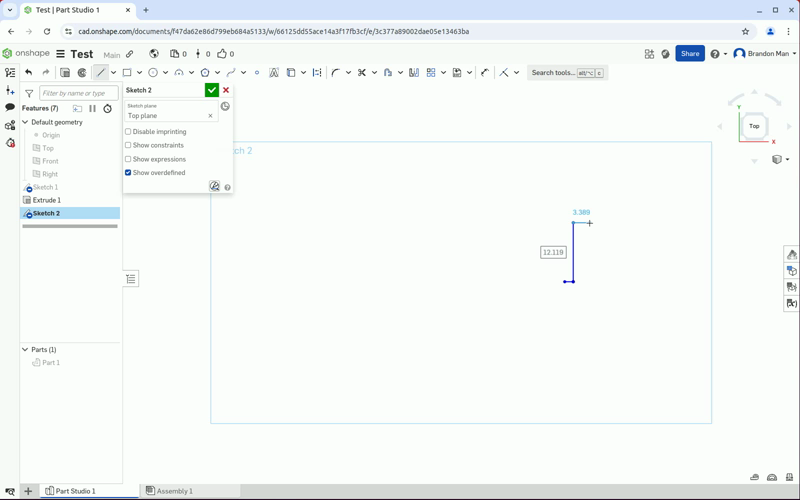
mouse_move(564, 222)
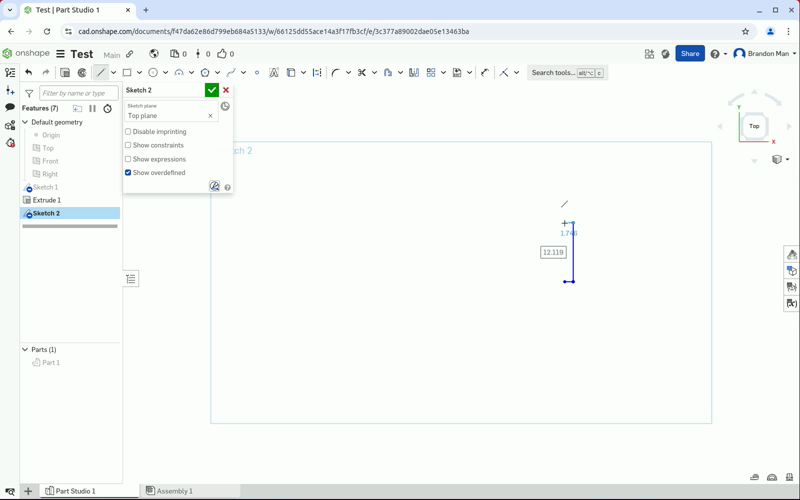
click(564, 222)
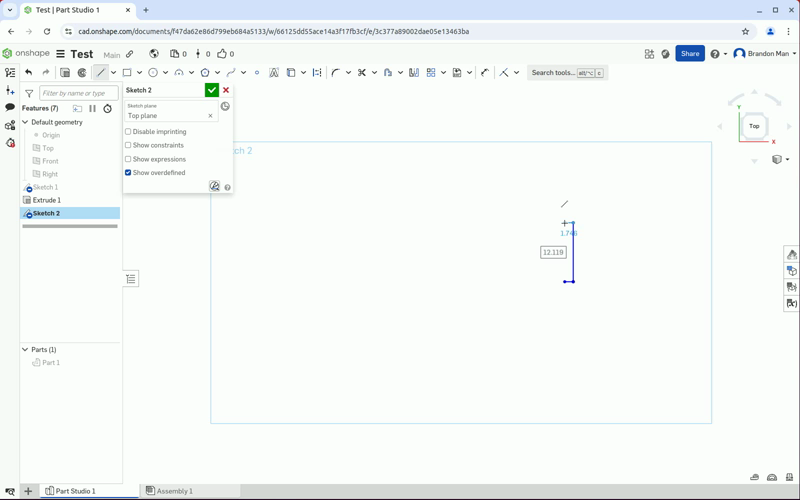
key_up(shift)
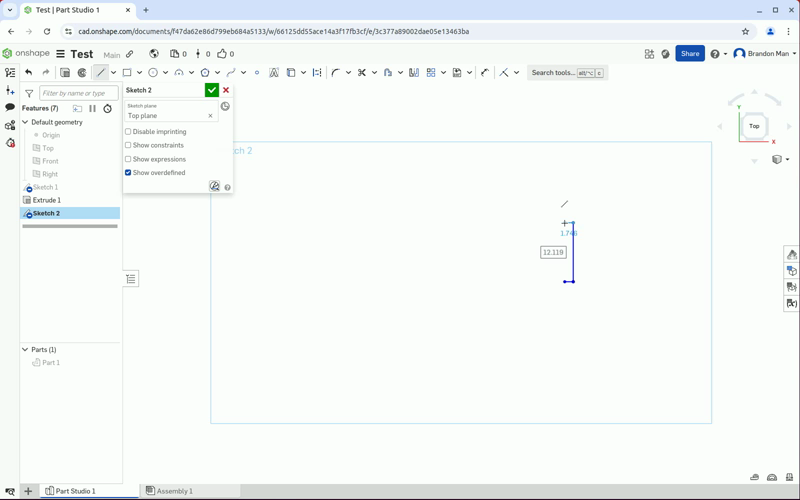
mouse_move(589, 222)
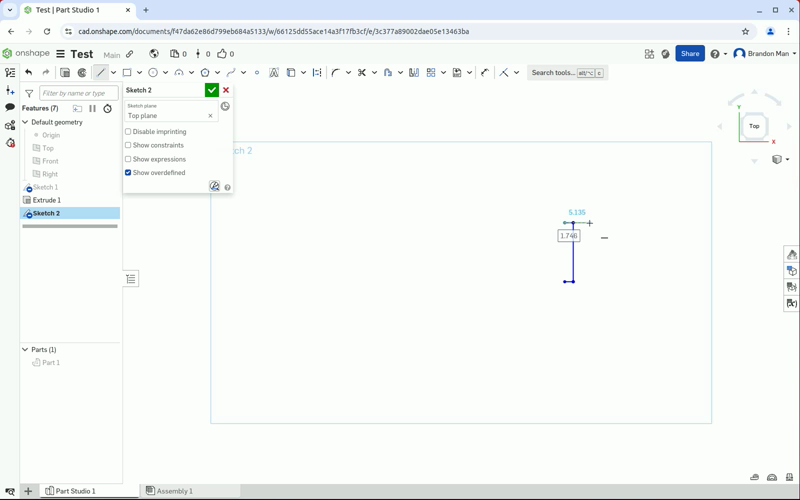
key_down(shift)
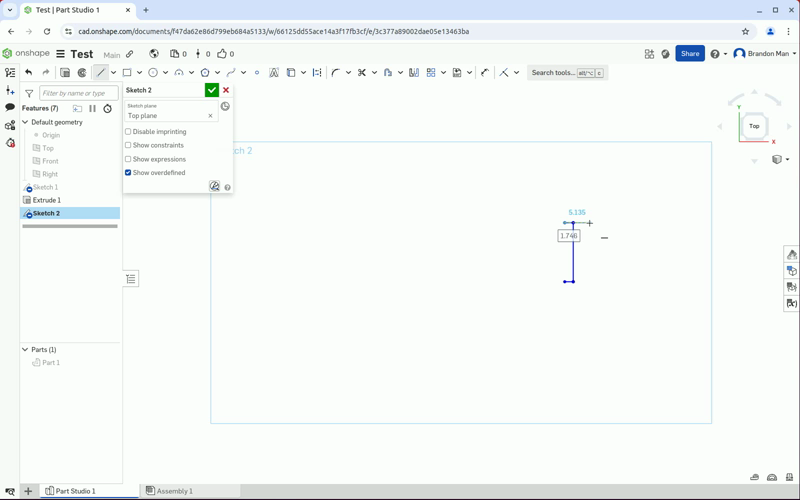
mouse_move(564, 281)
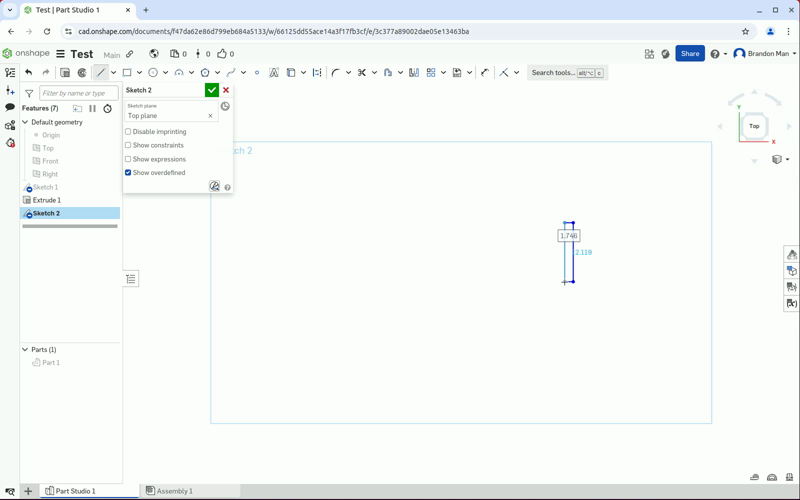
key_up(shift)
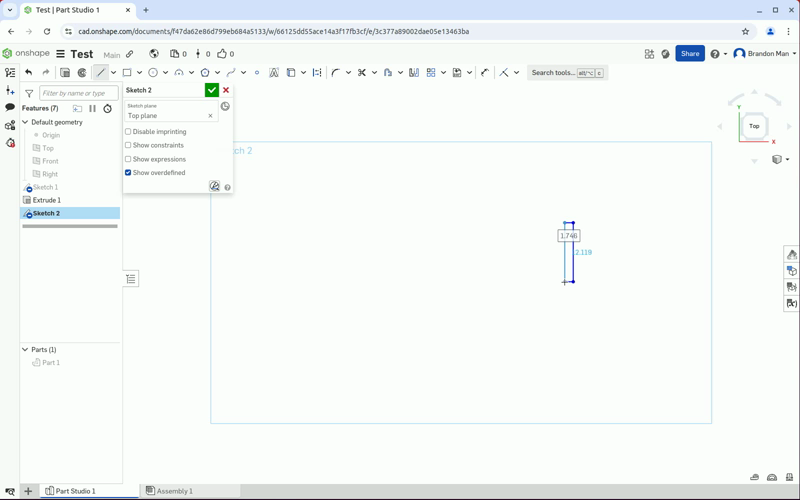
click(564, 281)
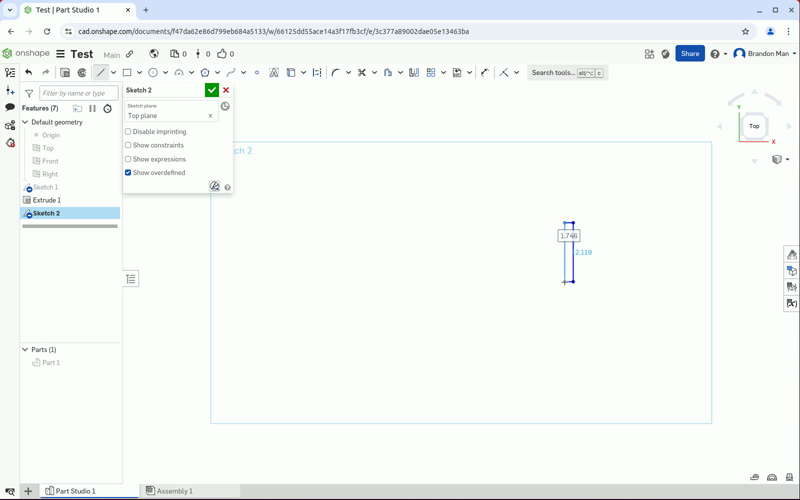
key(esc)
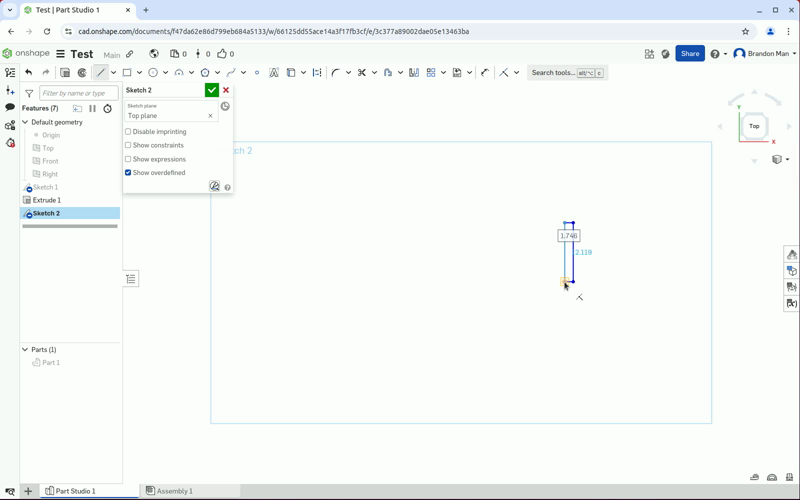
mouse_move(566, 231)
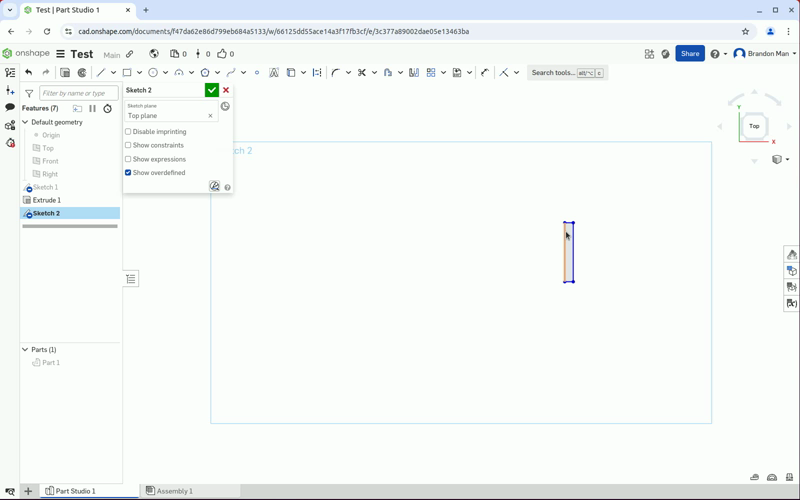
scroll(6)
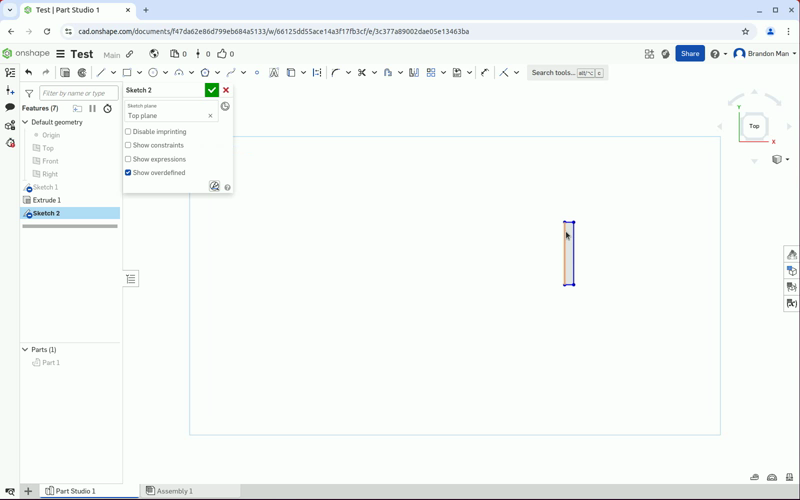
scroll(6)
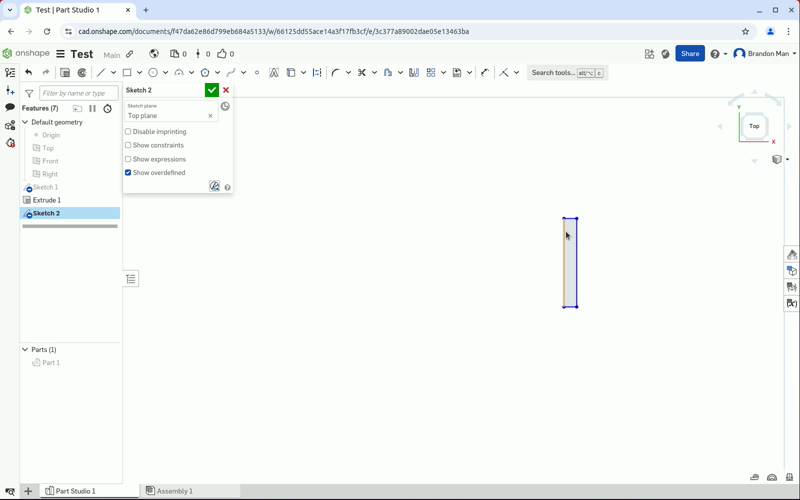
scroll(6)
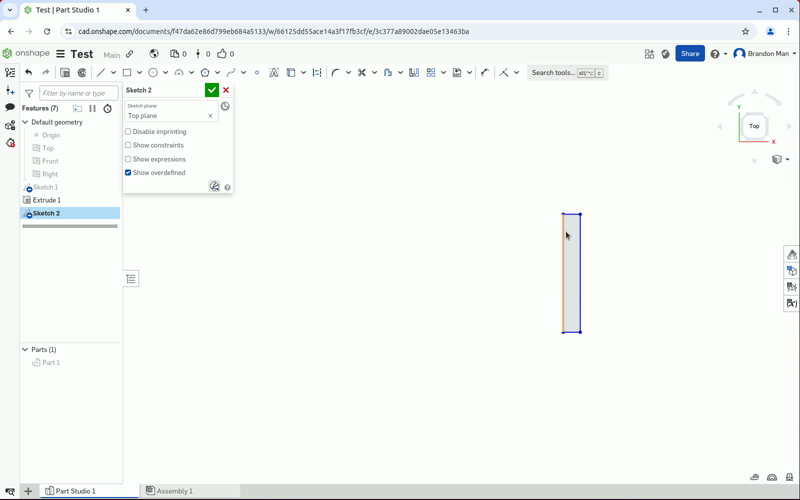
scroll(6)
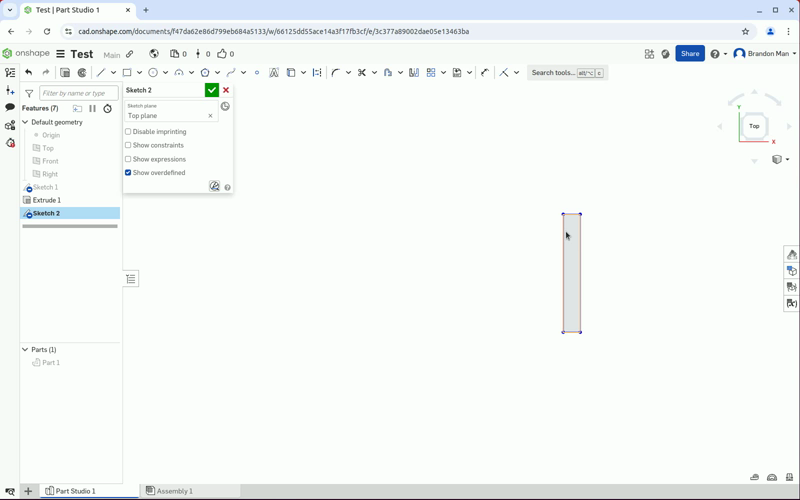
scroll(6)
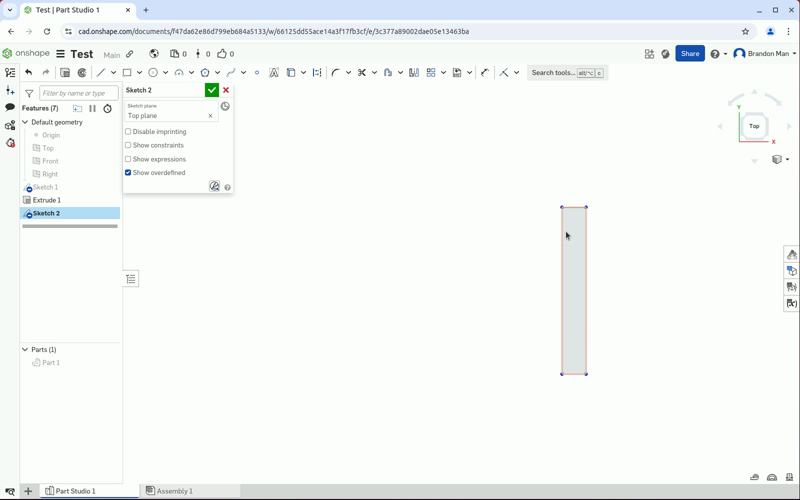
scroll(6)
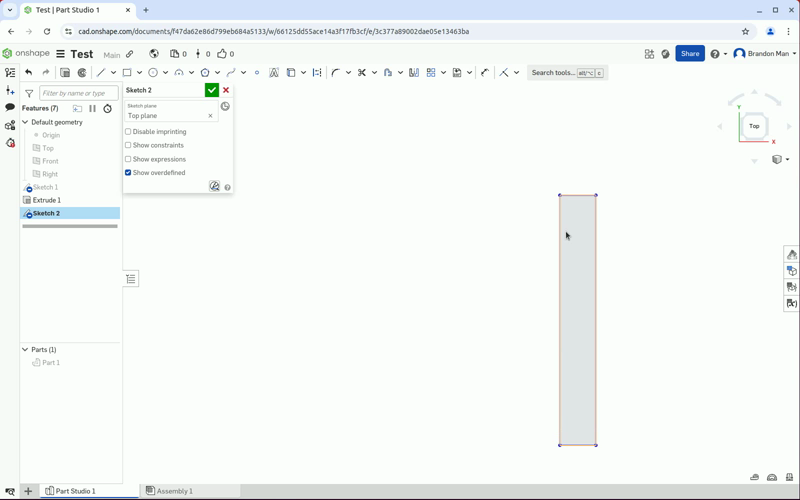
scroll(6)
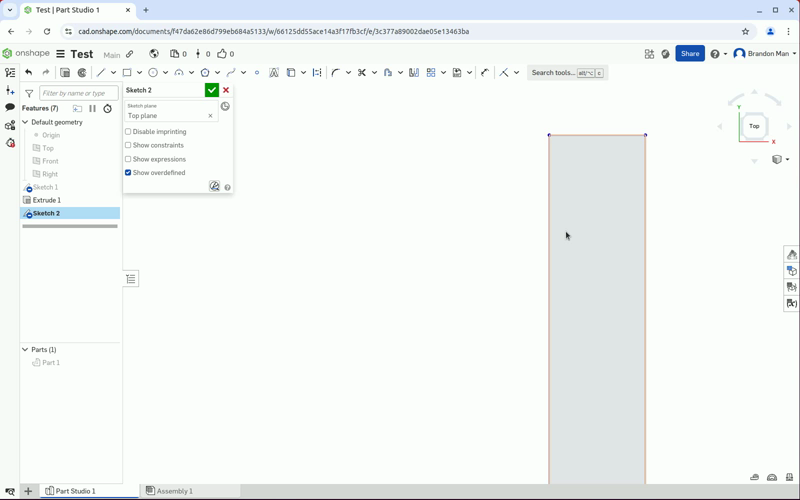
click(566, 231)
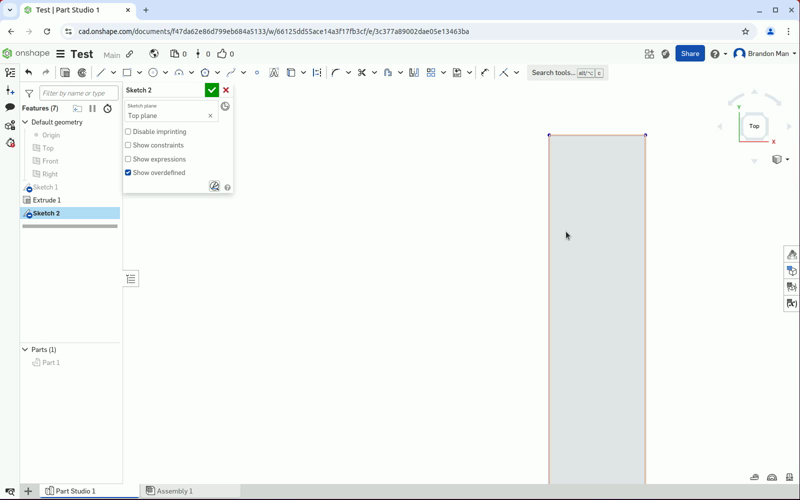
scroll(-6)
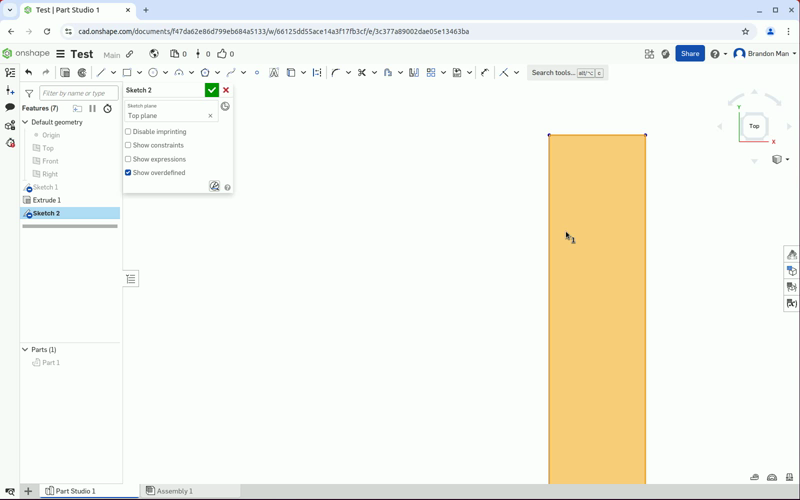
scroll(-6)
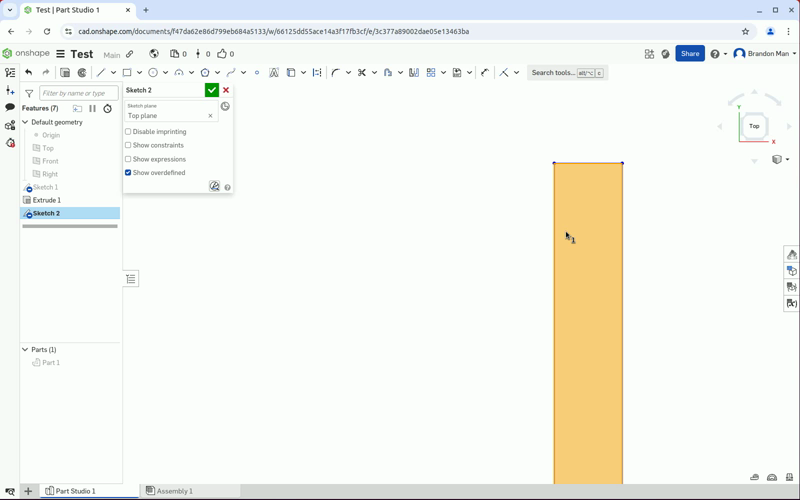
scroll(-6)
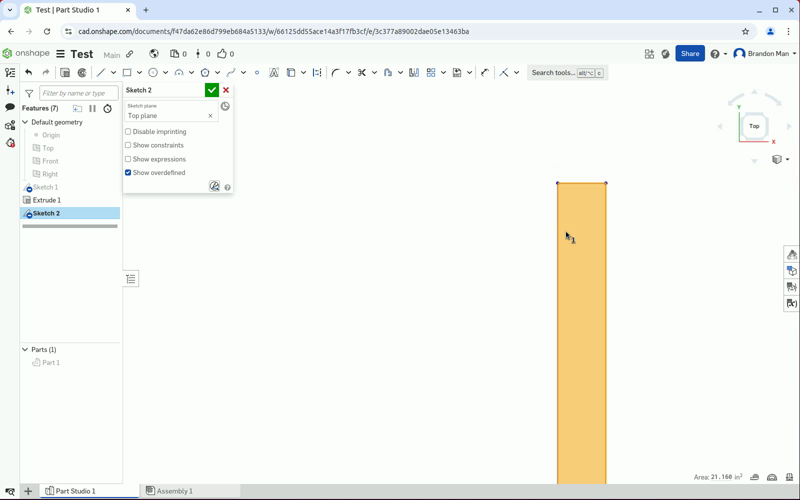
scroll(-6)
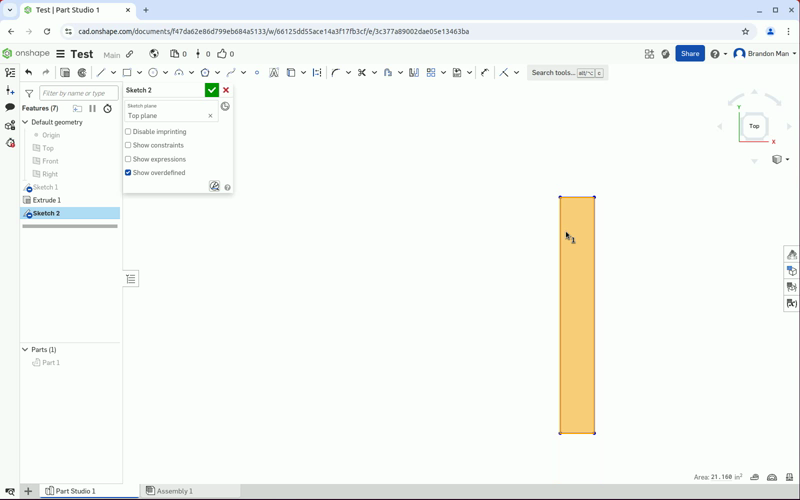
scroll(-6)
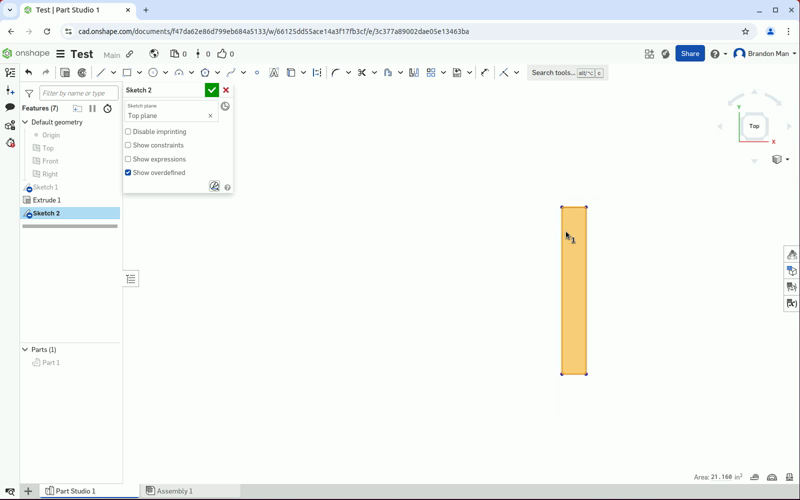
scroll(-6)
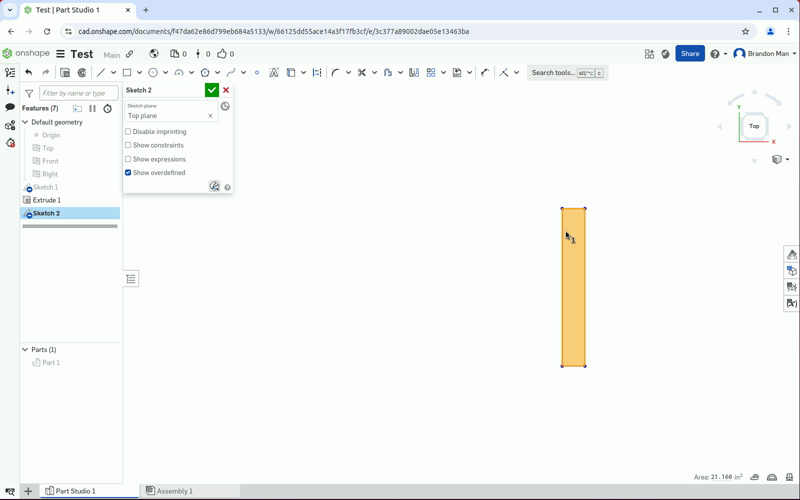
scroll(-6)
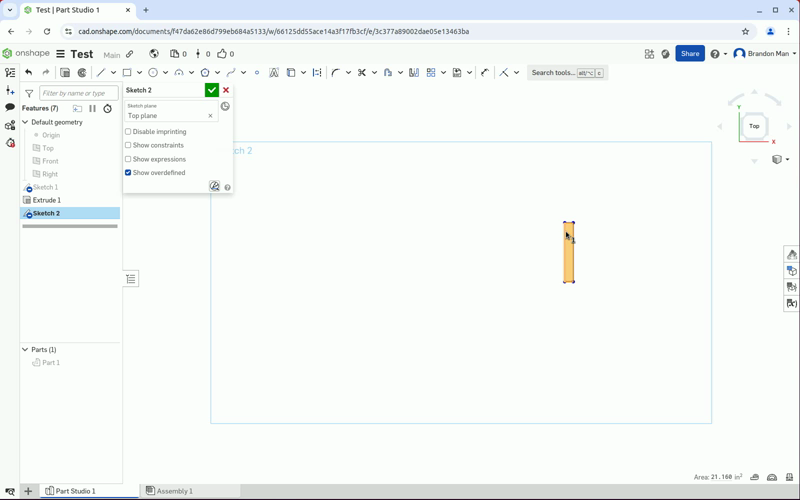
mouse_move(73, 352)
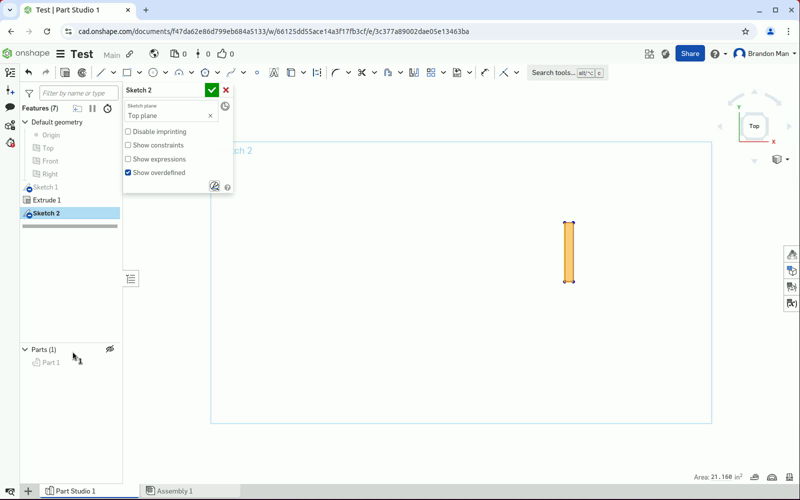
key(shift+y)
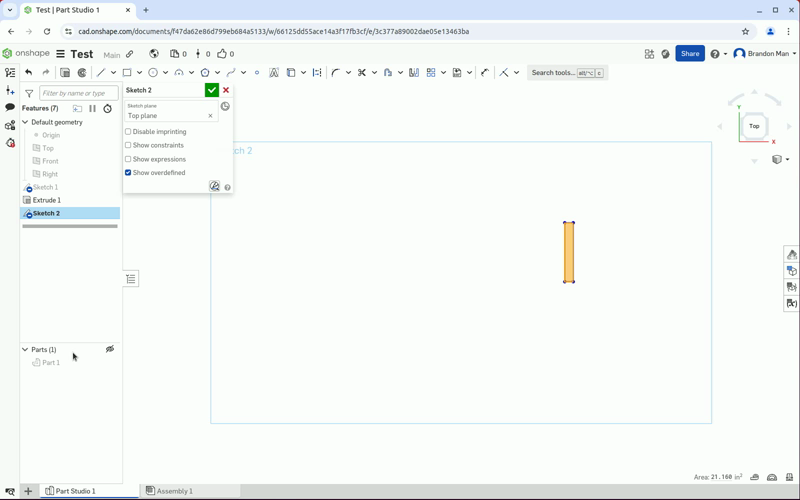
key(shift+e)
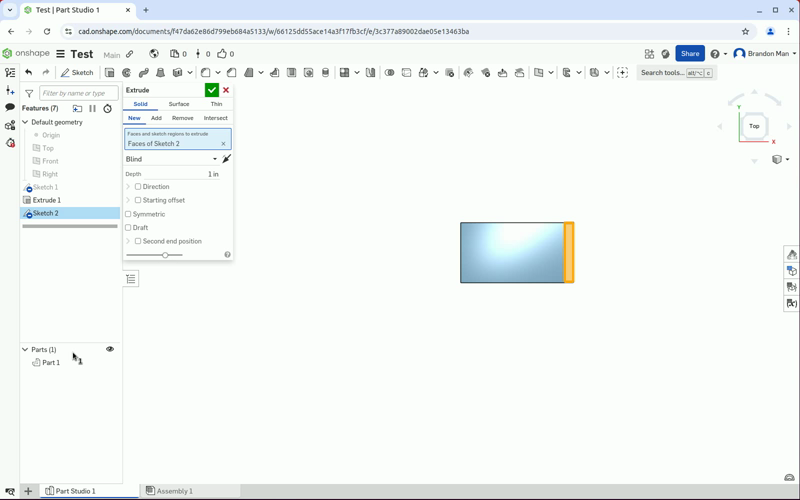
mouse_move(143, 106)
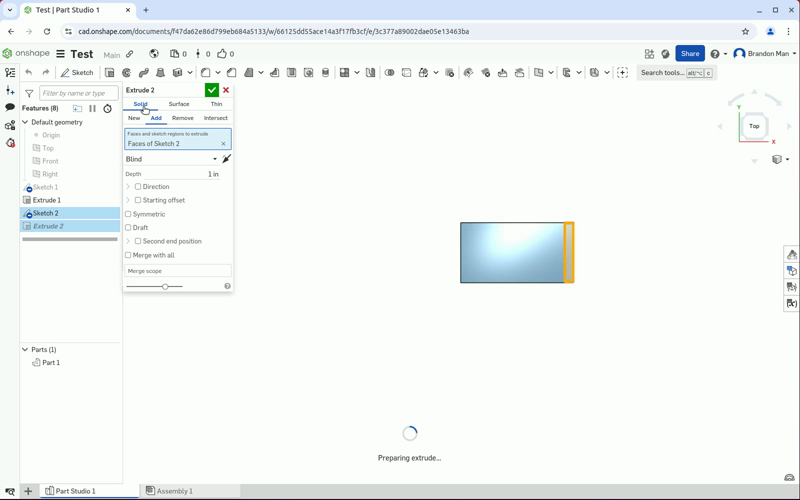
click(143, 106)
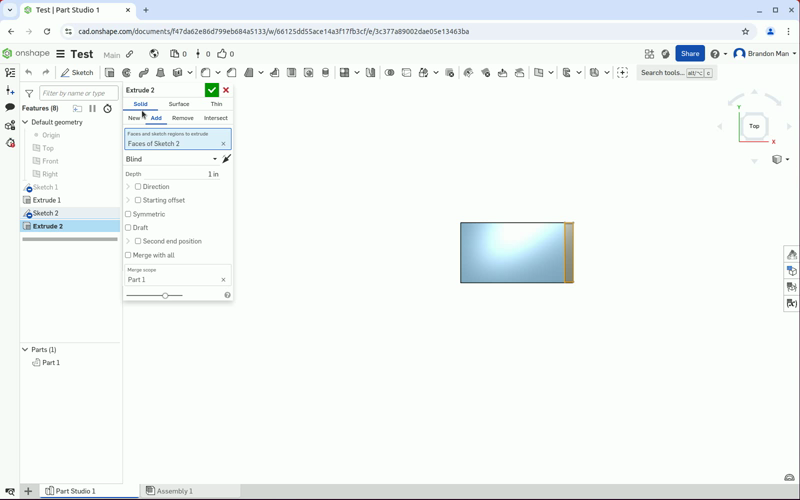
mouse_move(137, 120)
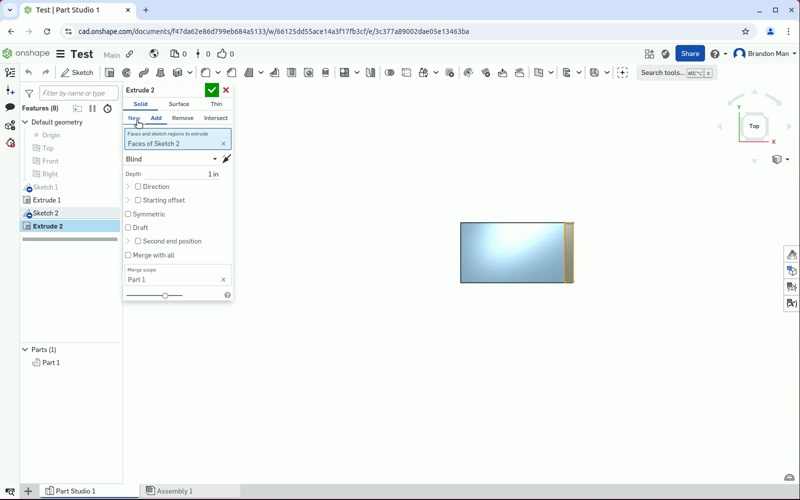
click(137, 120)
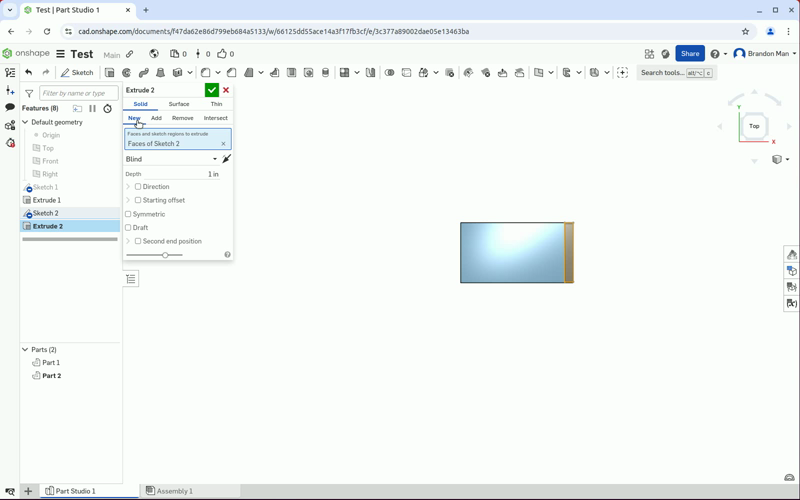
key(tab, 4)
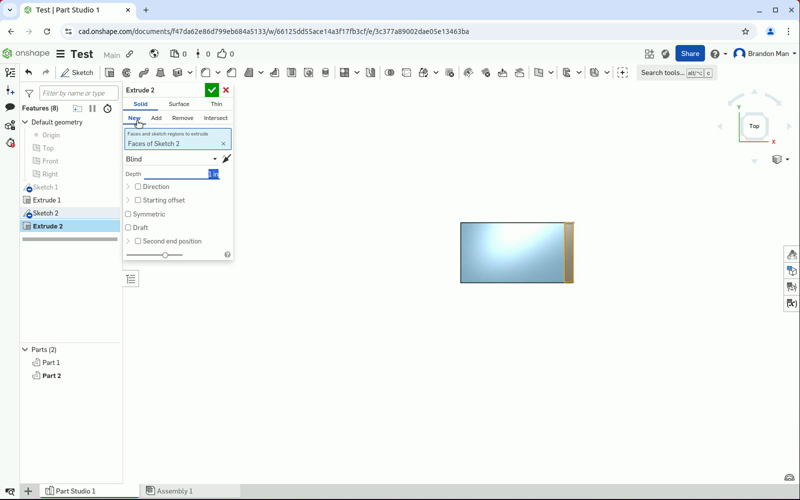
text(2.407)
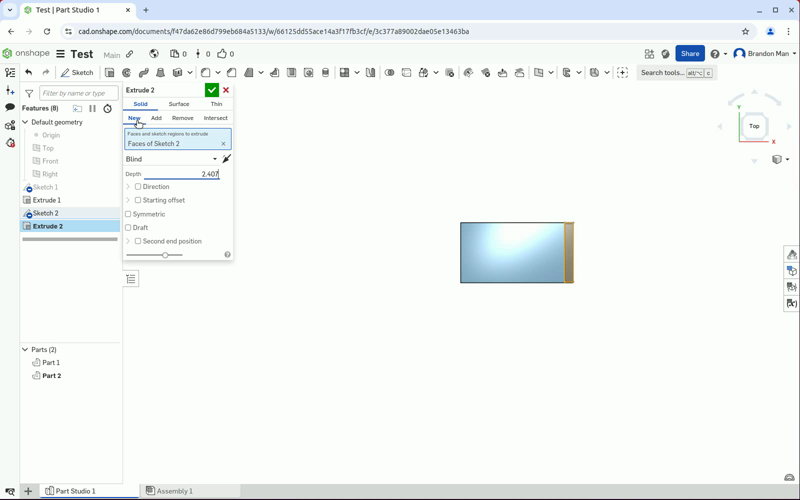
key(enter)
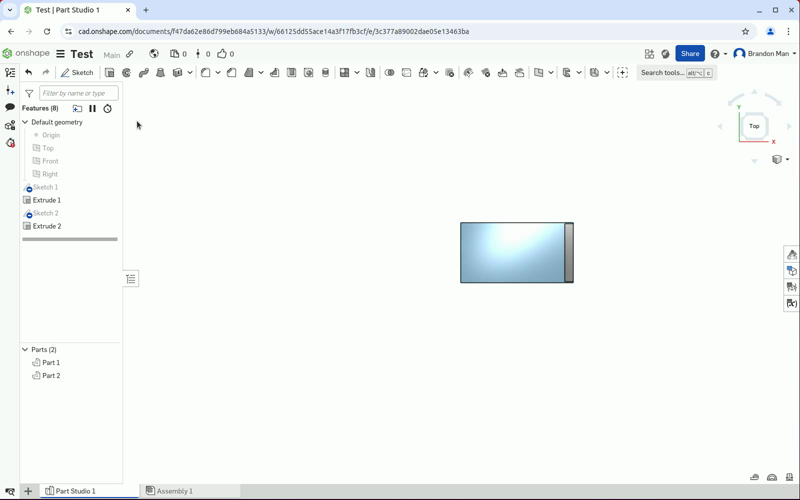
key(shift+h)
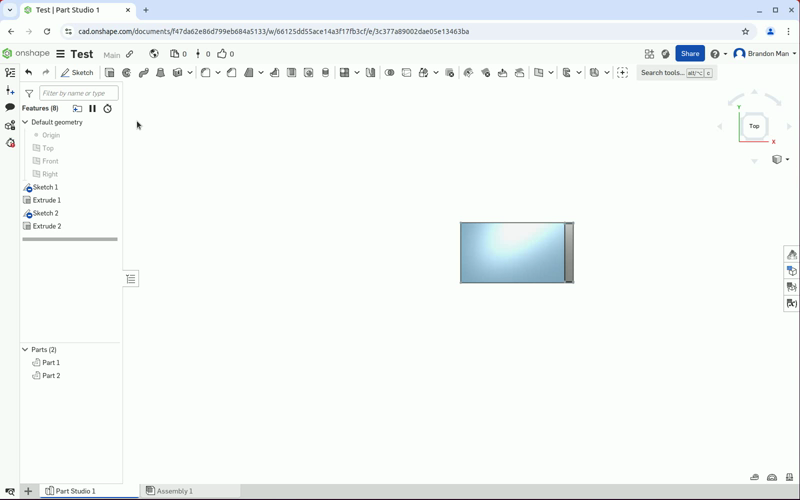
key(shift+h)
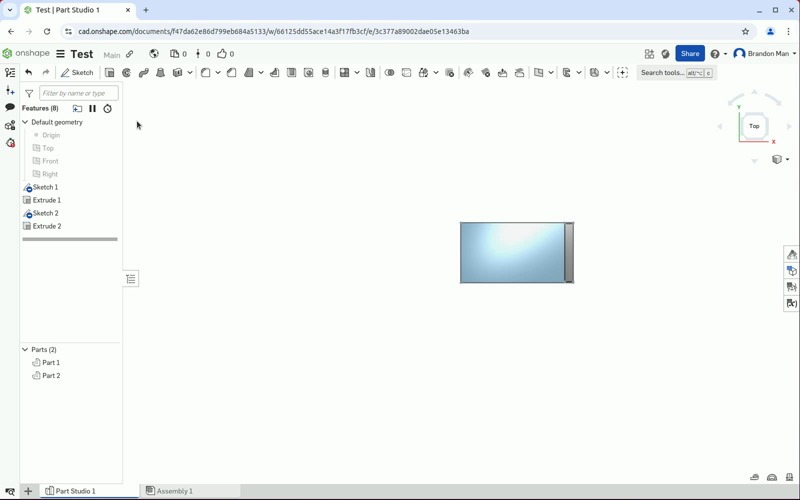
key(shift+7)
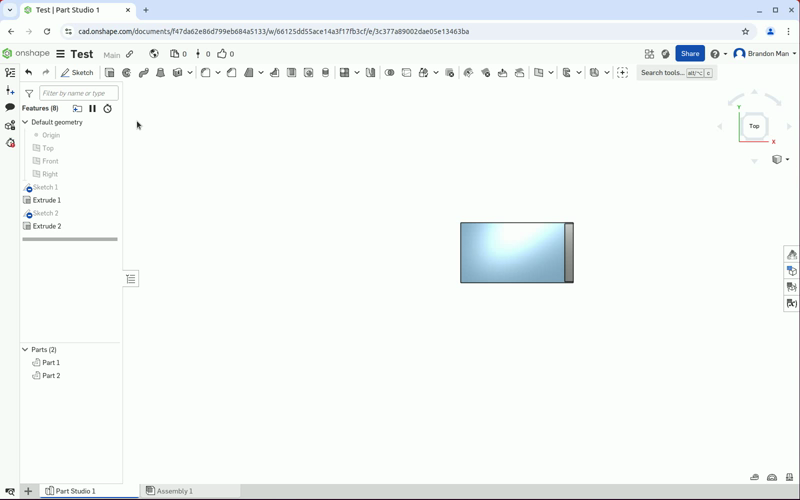
key(up, 3)
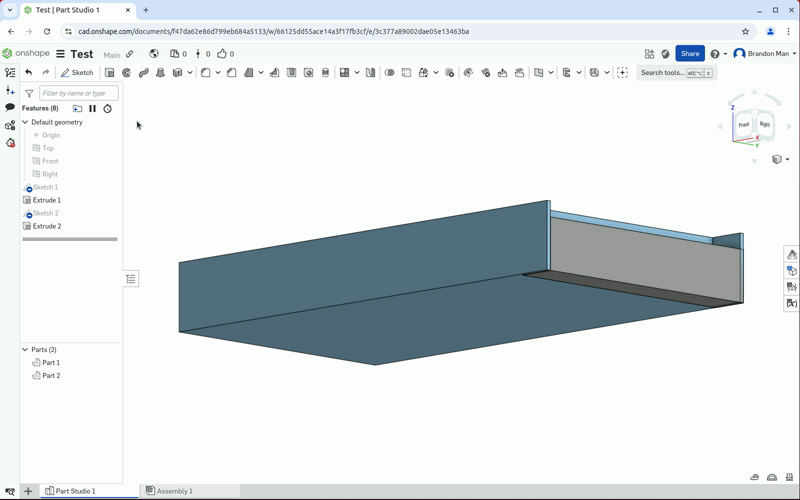
key(left, 3)
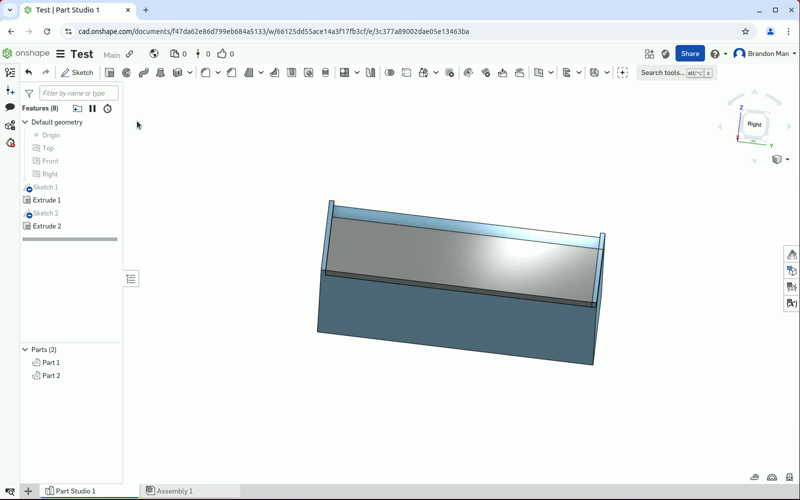
key(right, 3)
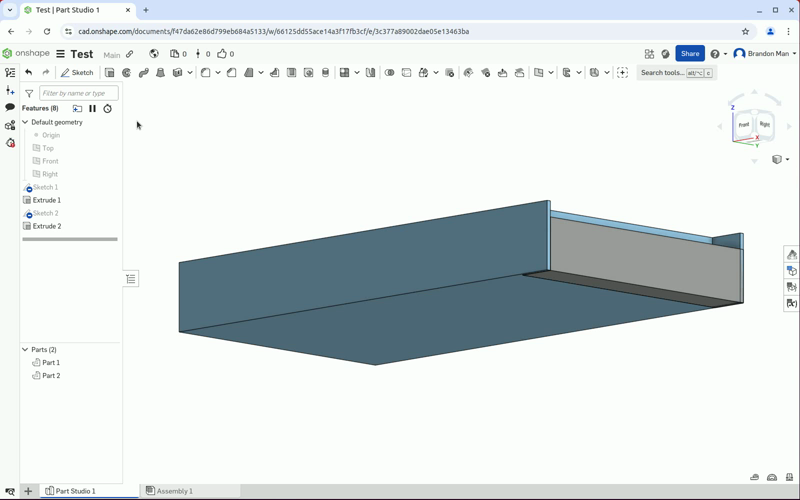
key(down, 3)
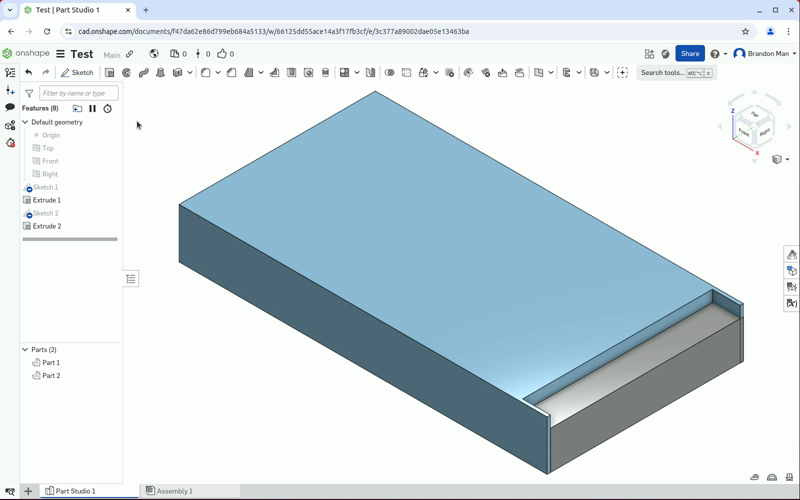
mouse_move(73, 189)
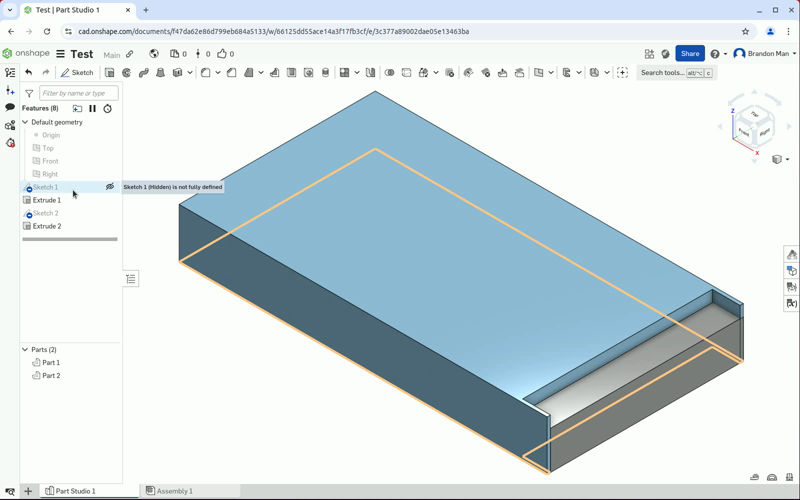
click(73, 189)